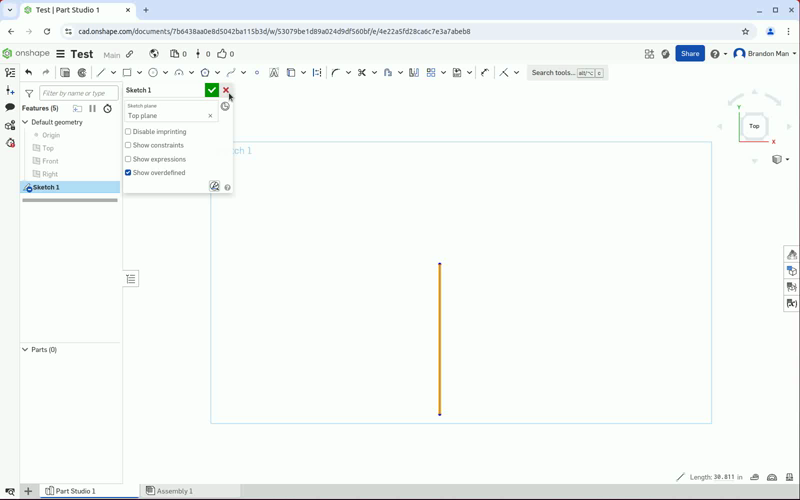
key(shift+h)
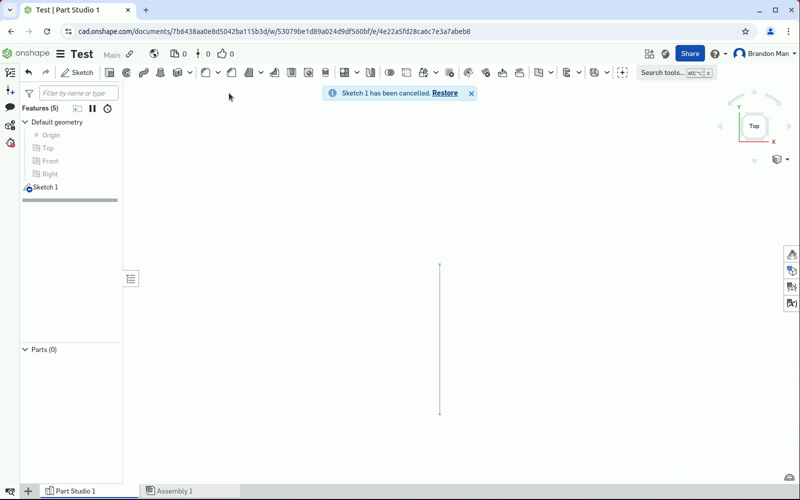
key(shift+s)
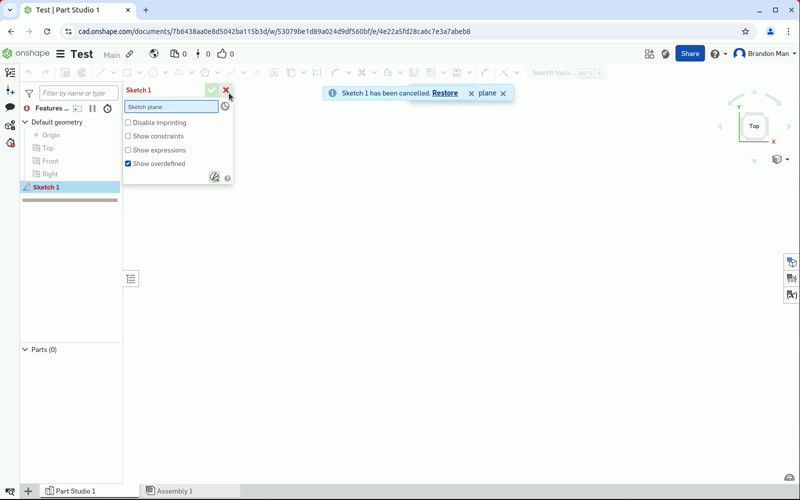
mouse_move(73, 150)
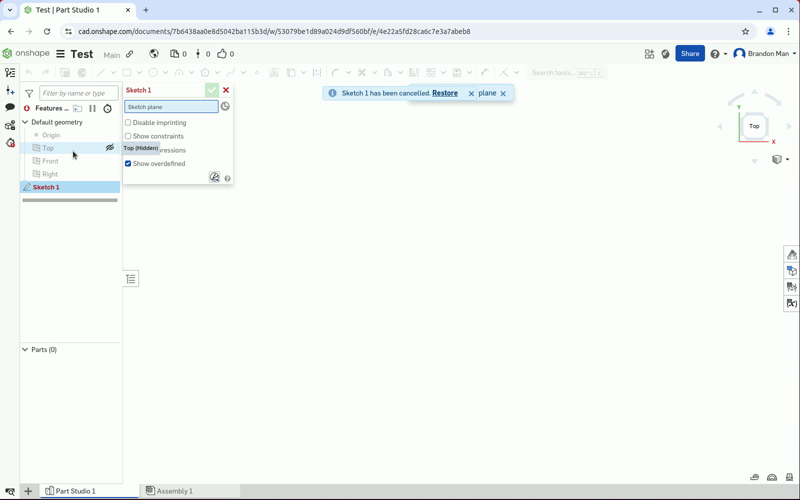
click(73, 150)
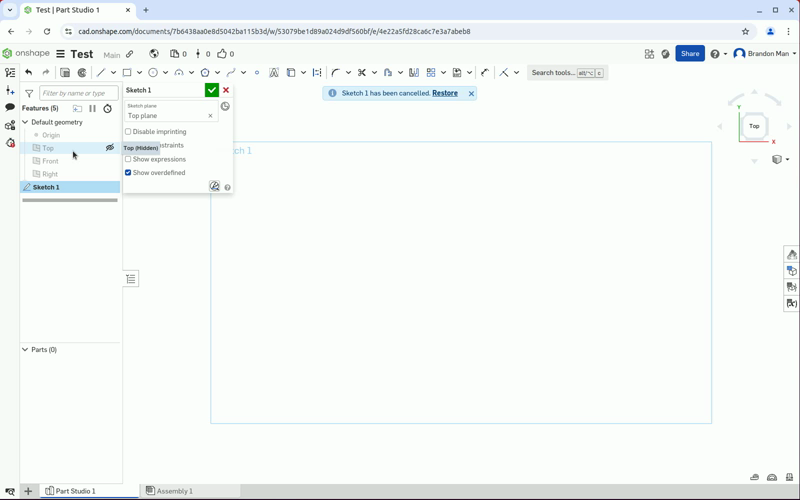
mouse_move(73, 352)
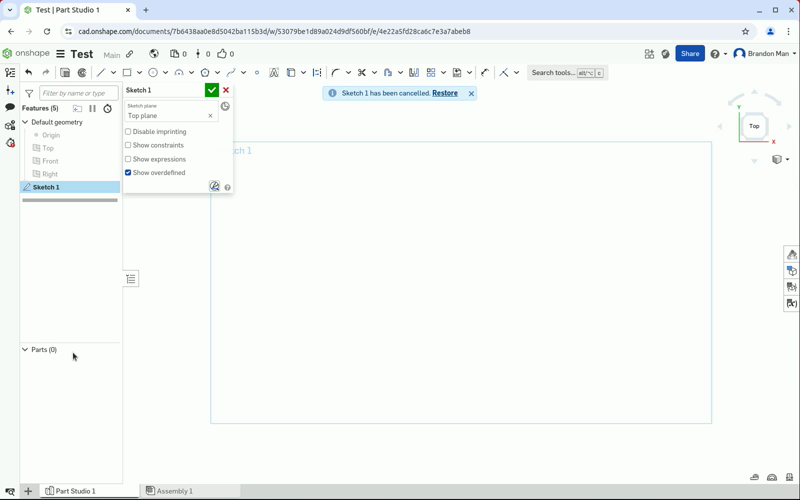
key(y)
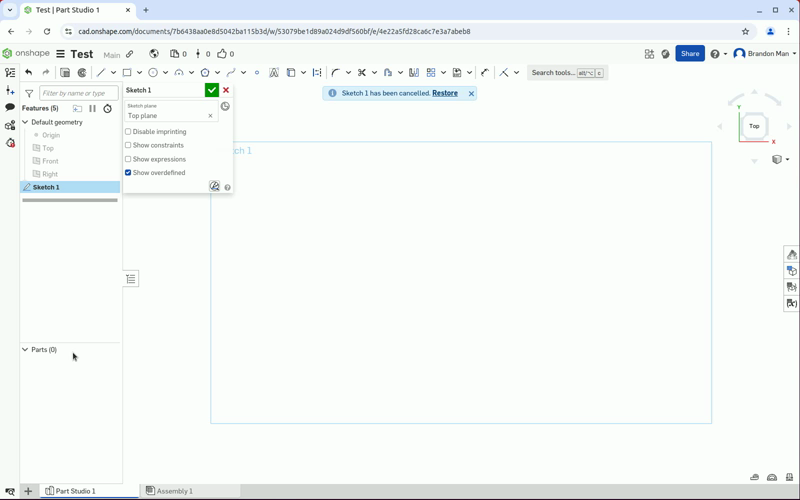
key(l)
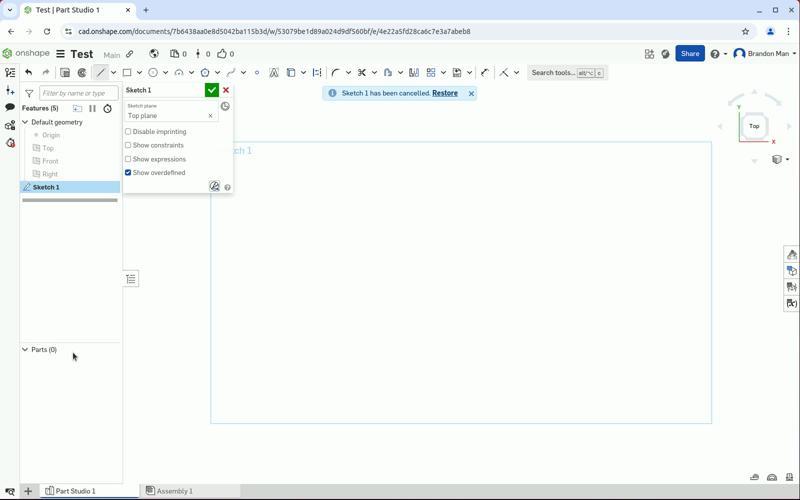
key_down(shift)
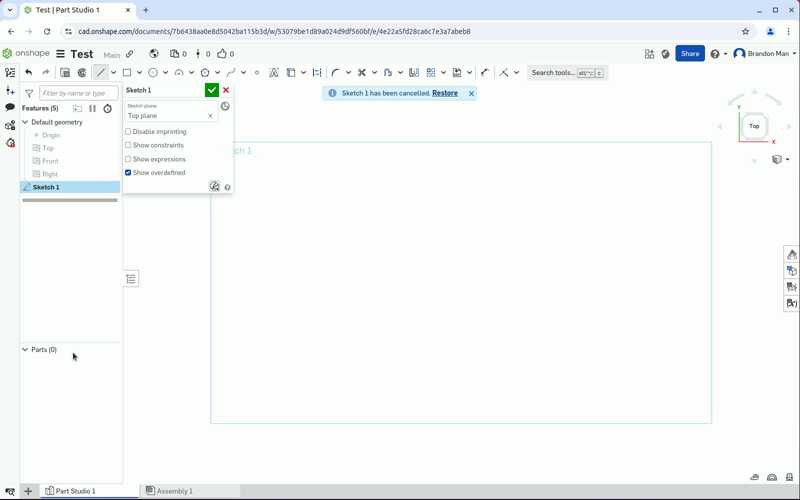
mouse_move(460, 357)
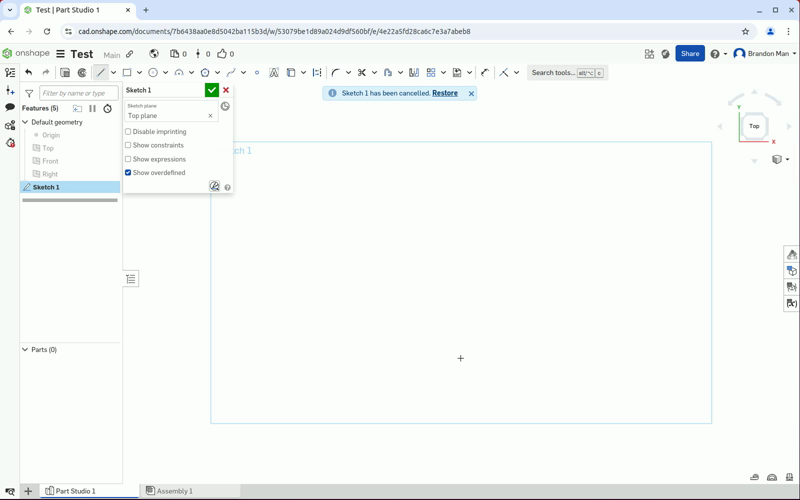
click(460, 357)
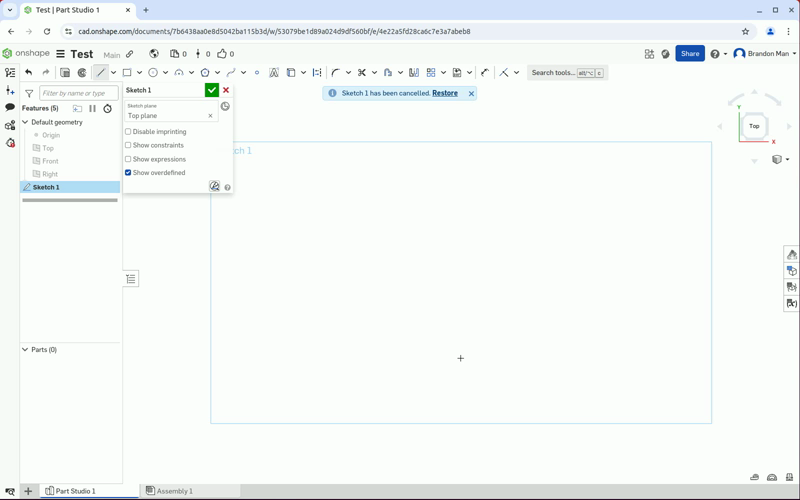
key_up(shift)
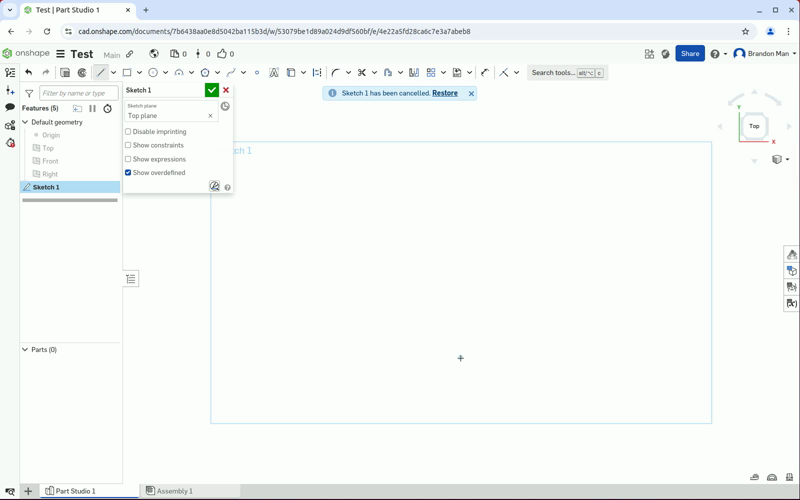
key_down(shift)
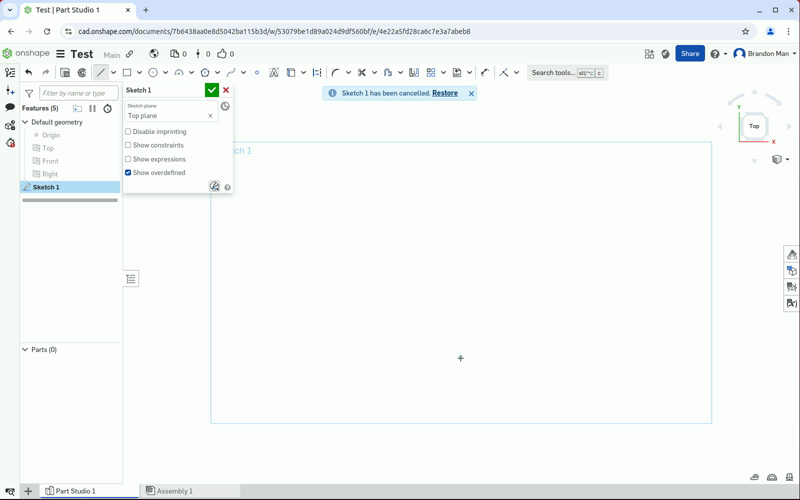
mouse_move(536, 357)
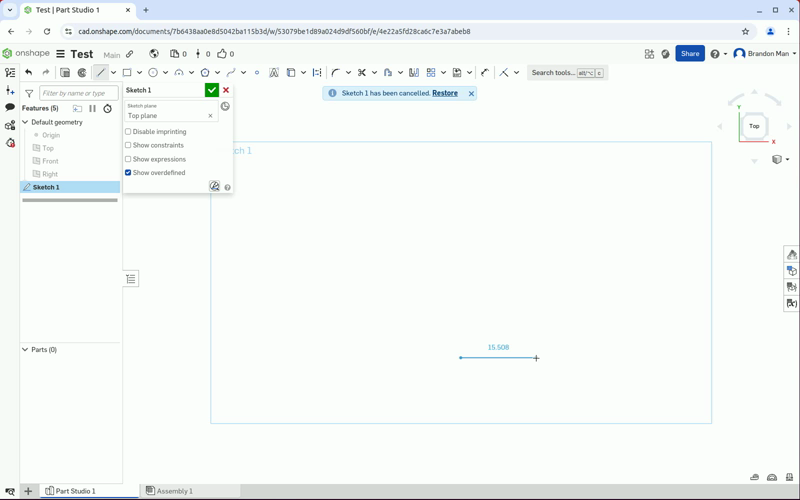
click(536, 357)
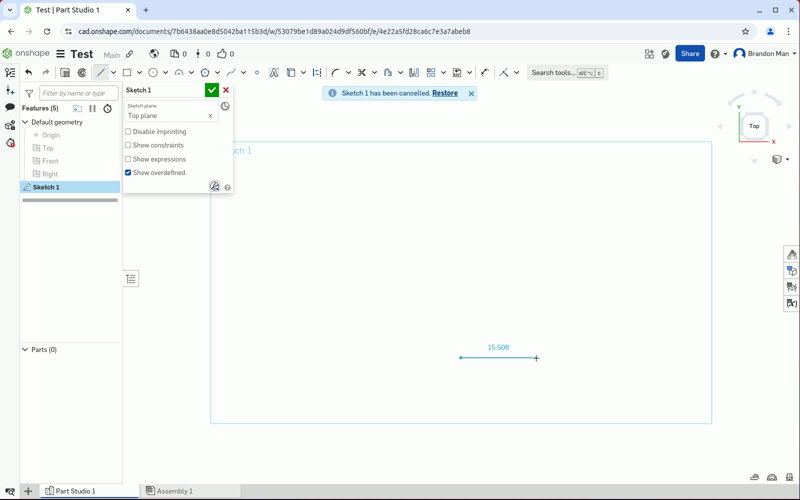
key_up(shift)
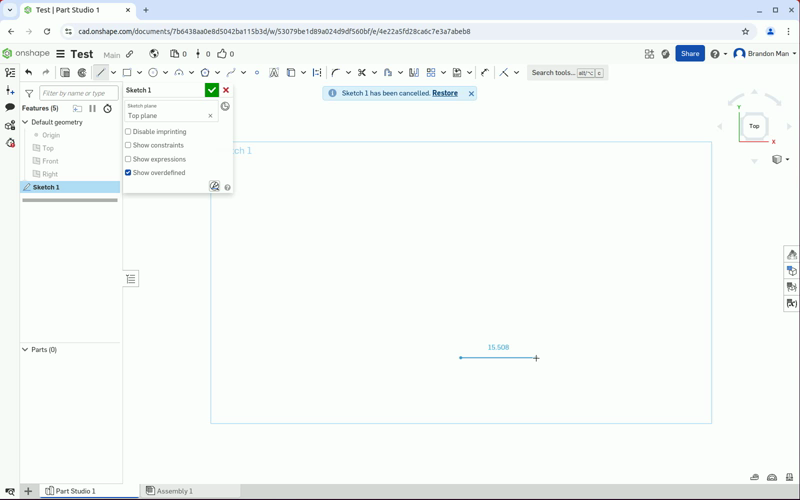
key_down(shift)
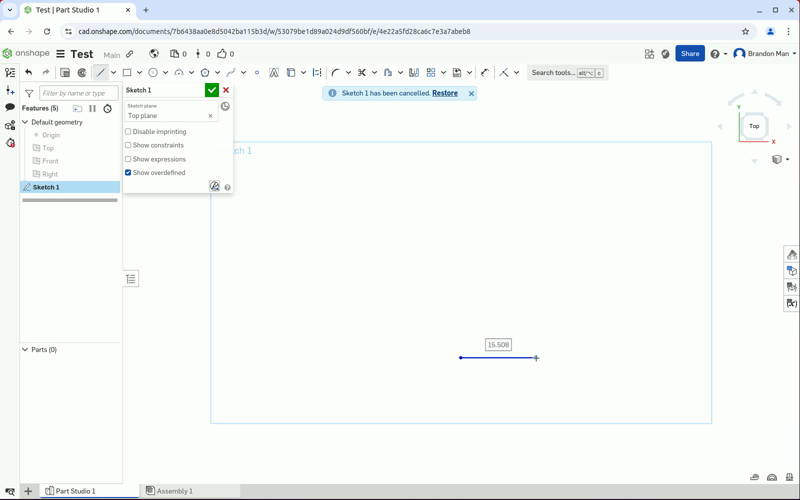
mouse_move(536, 282)
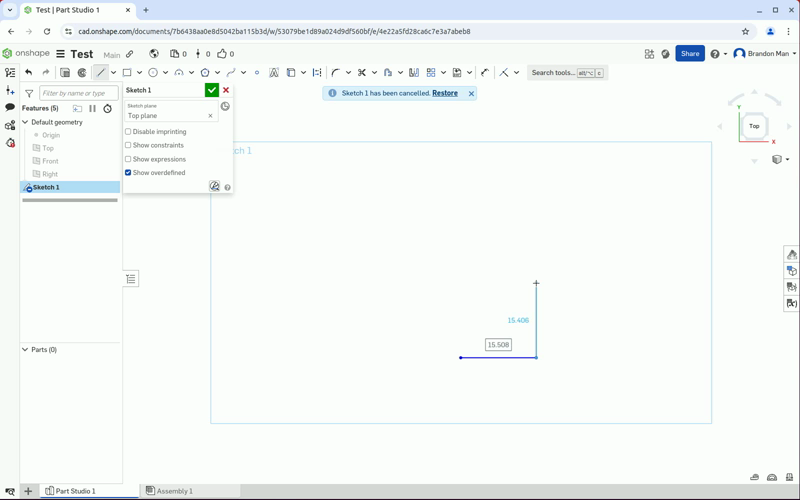
click(536, 282)
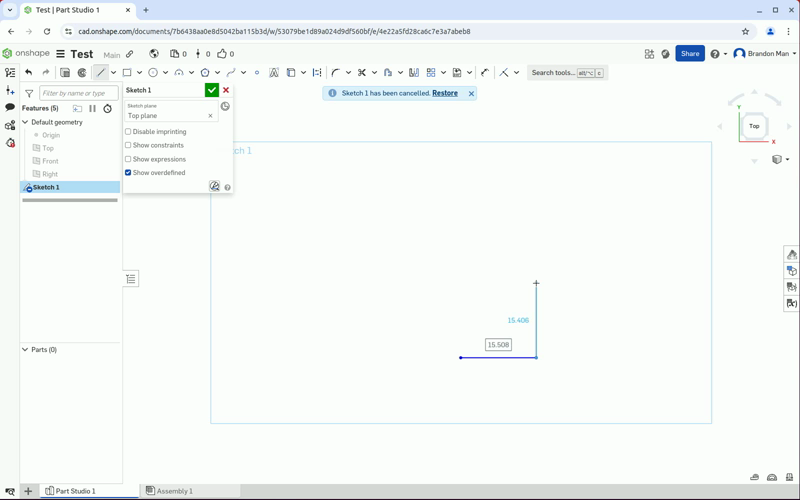
key_up(shift)
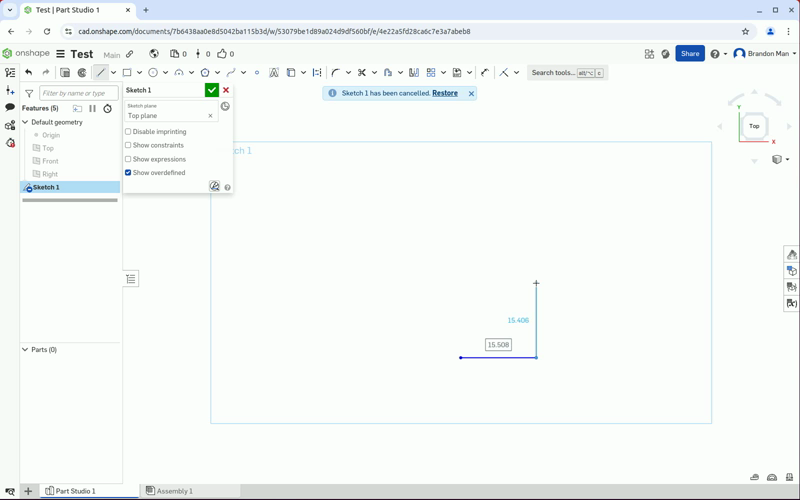
key_down(shift)
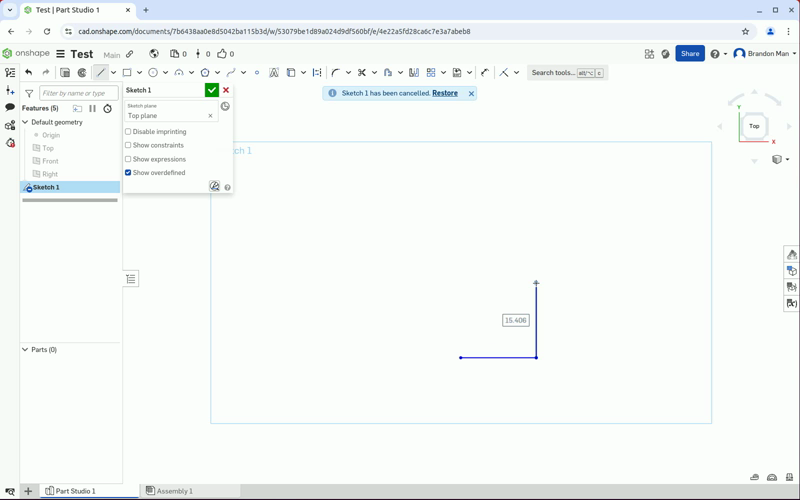
mouse_move(460, 282)
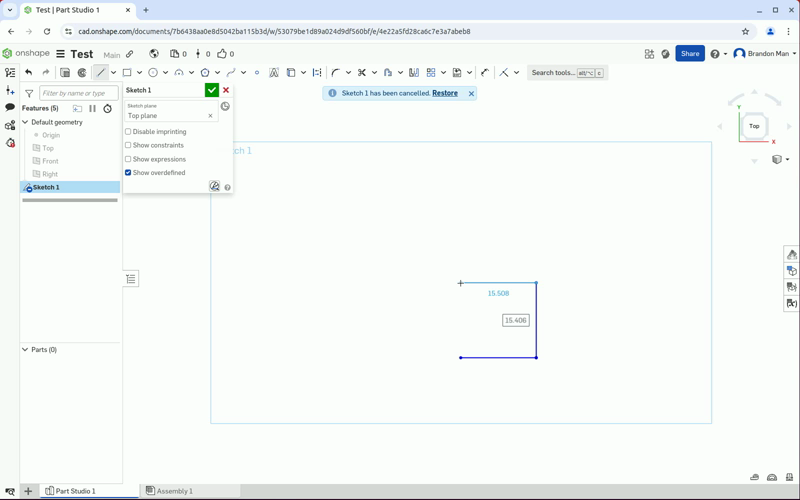
click(460, 282)
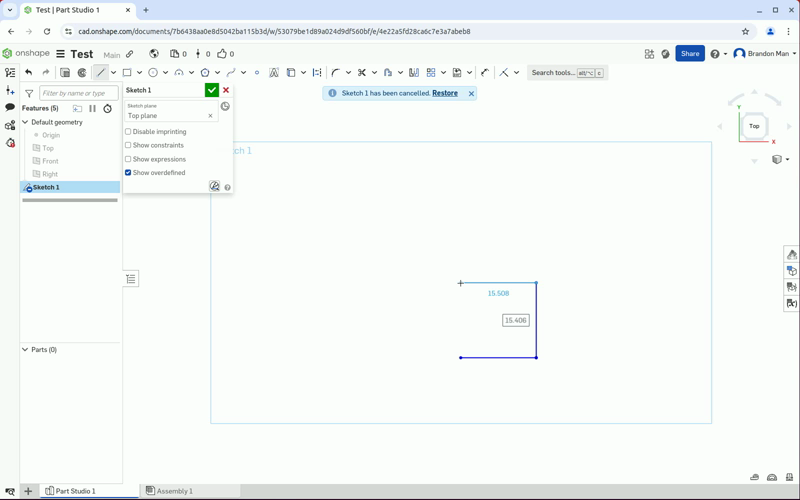
key_up(shift)
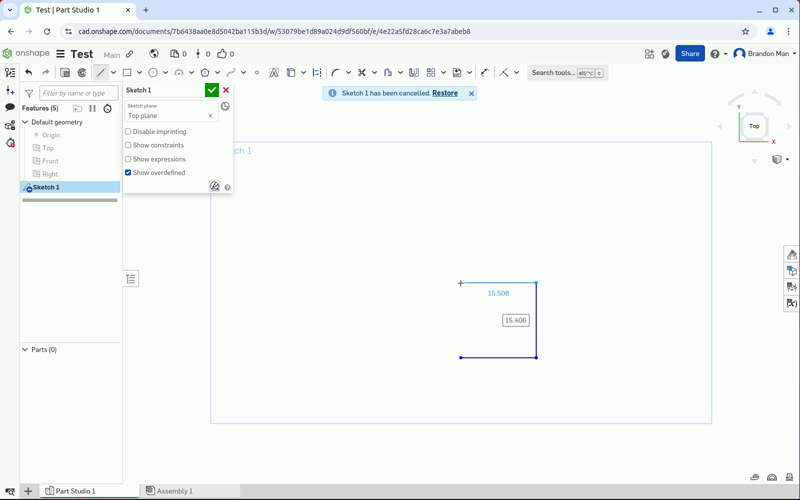
key_down(shift)
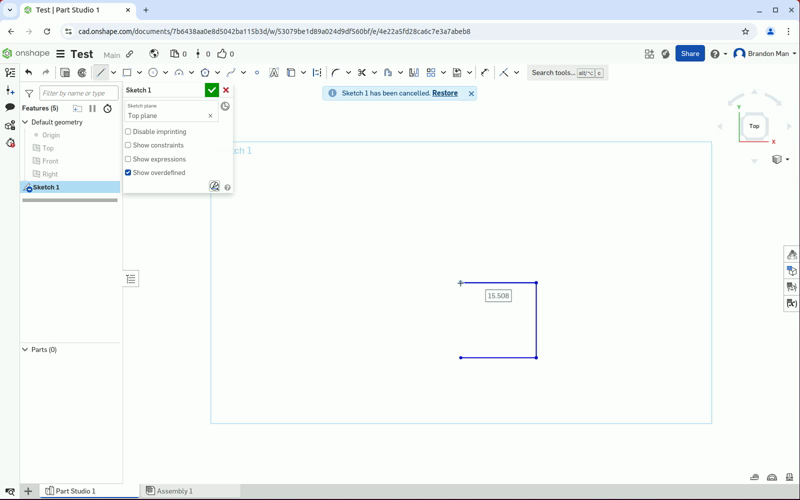
mouse_move(460, 357)
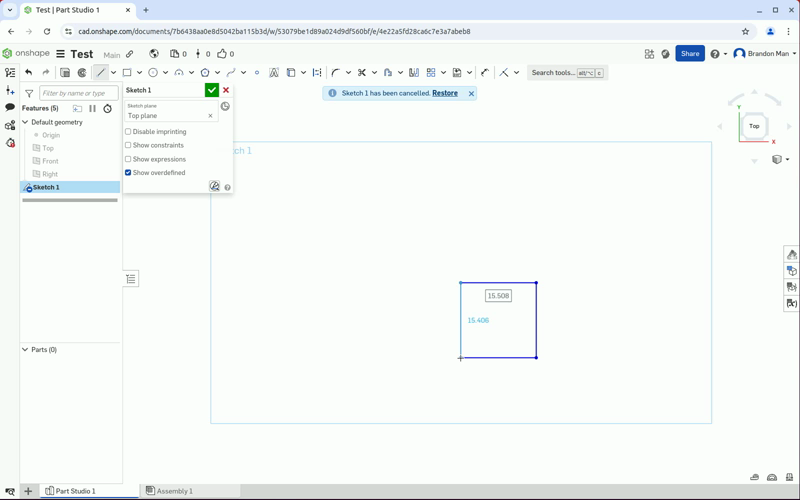
key_up(shift)
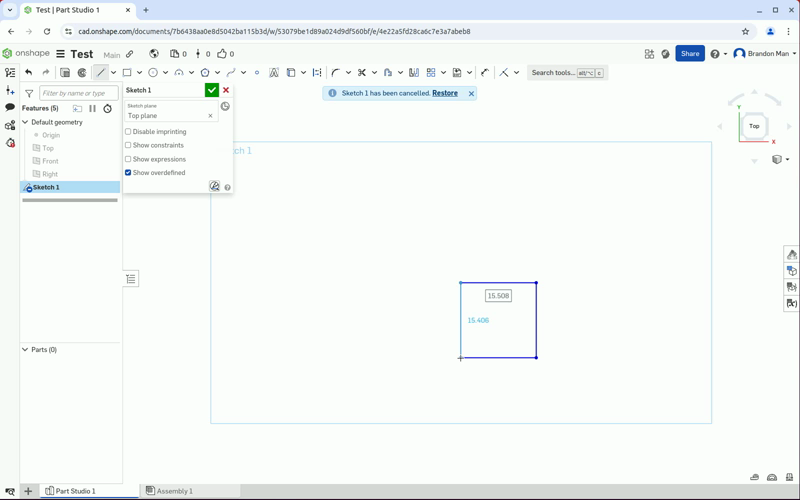
click(460, 357)
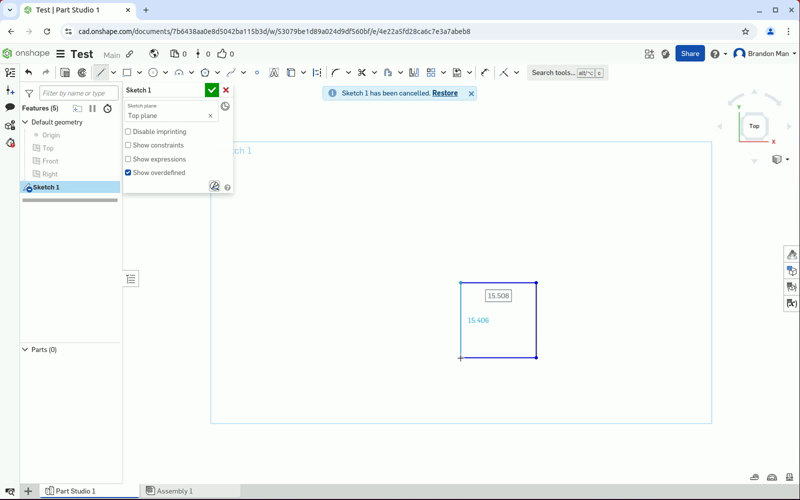
key(esc)
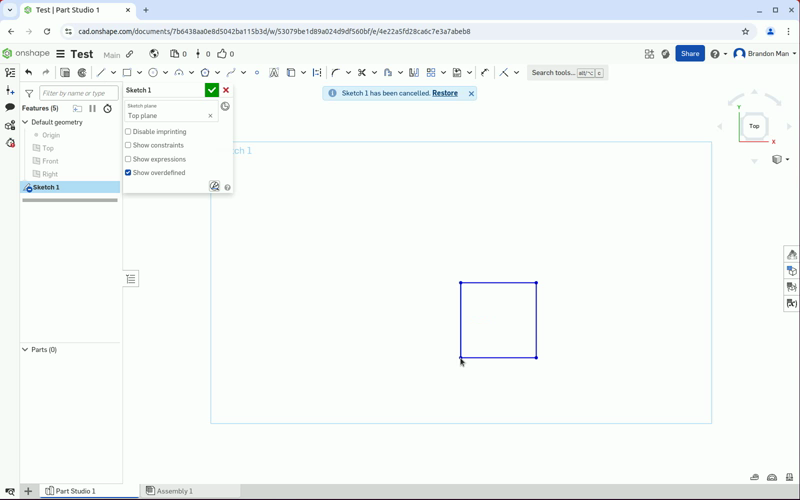
mouse_move(528, 307)
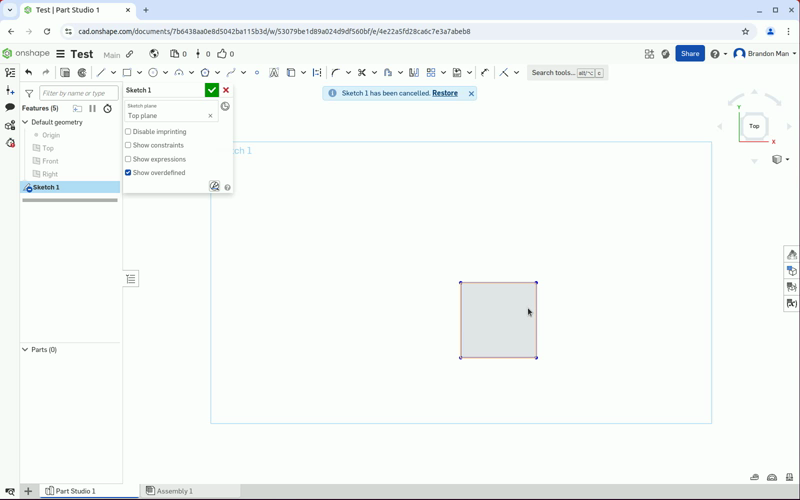
click(528, 307)
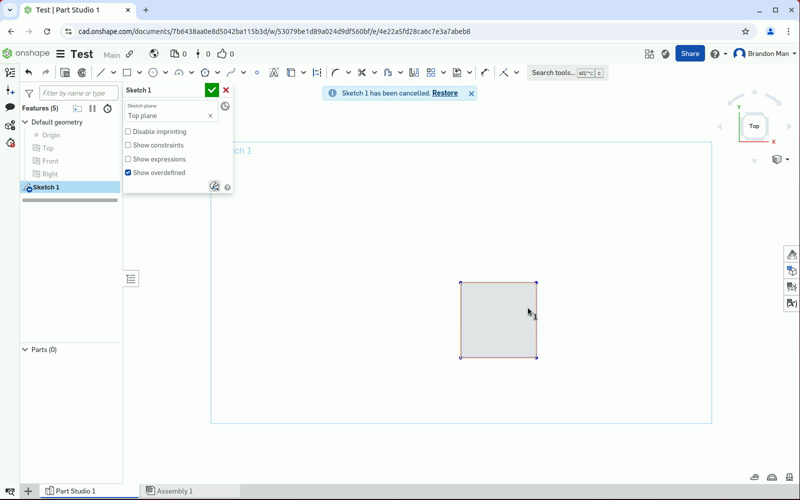
mouse_move(73, 352)
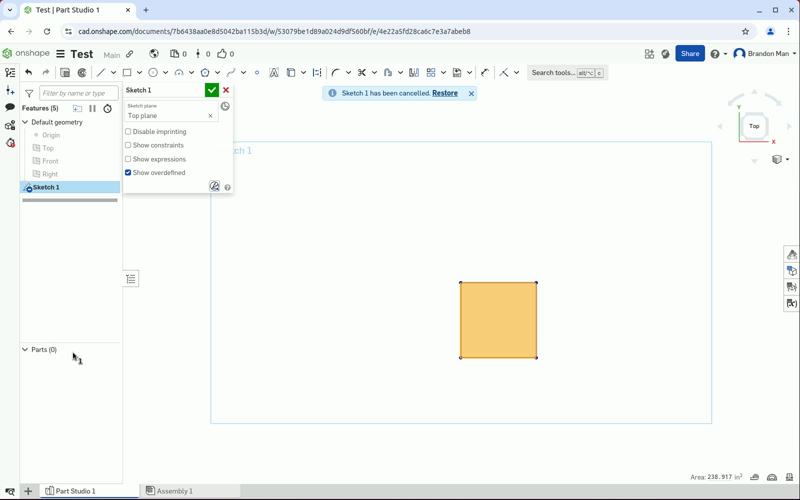
key(shift+y)
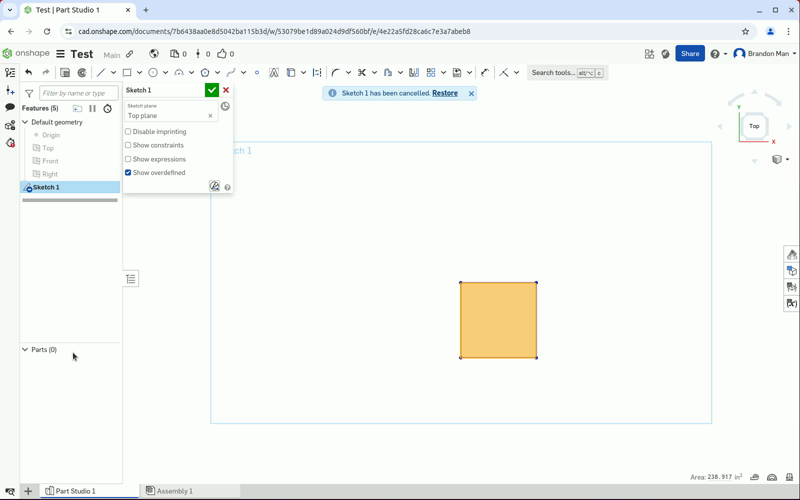
key(shift+e)
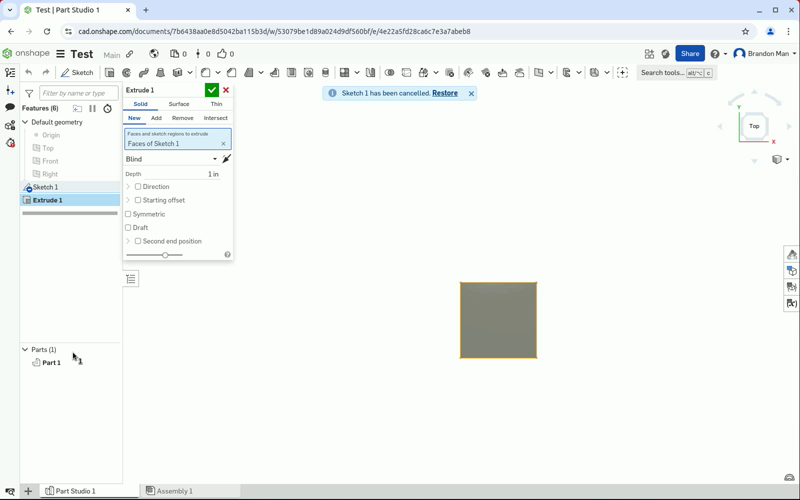
mouse_move(143, 106)
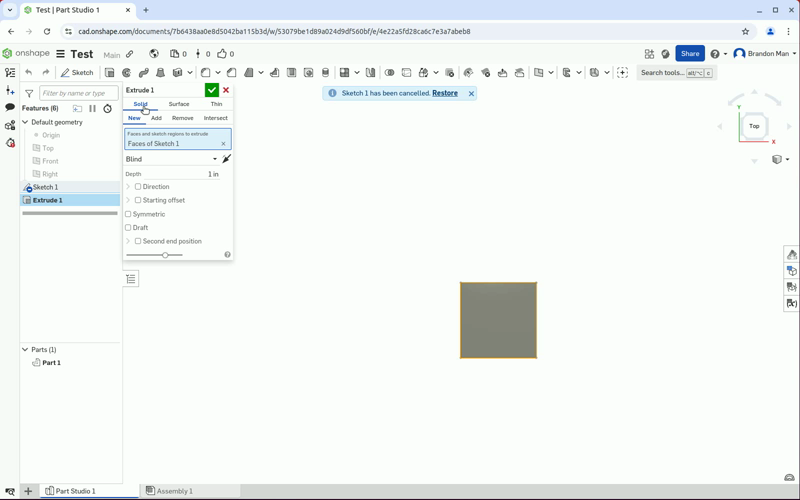
click(143, 106)
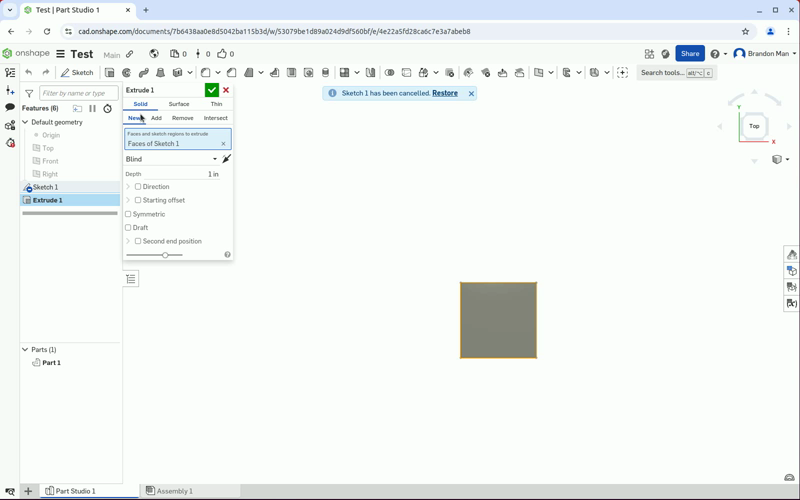
mouse_move(137, 120)
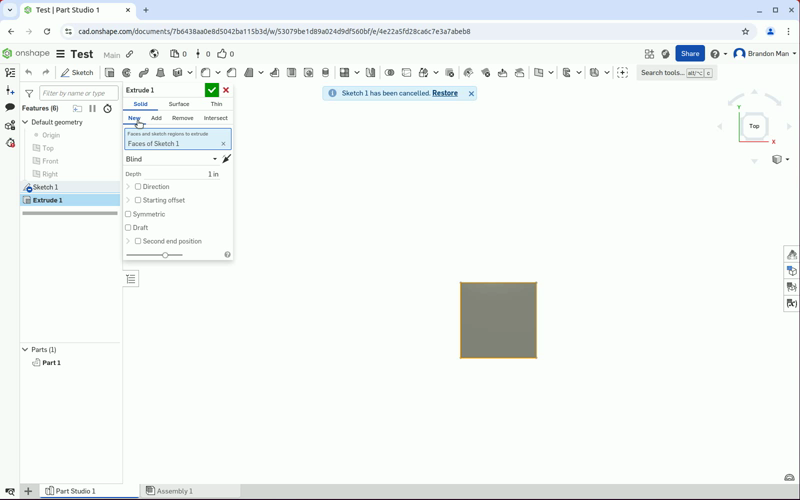
click(137, 120)
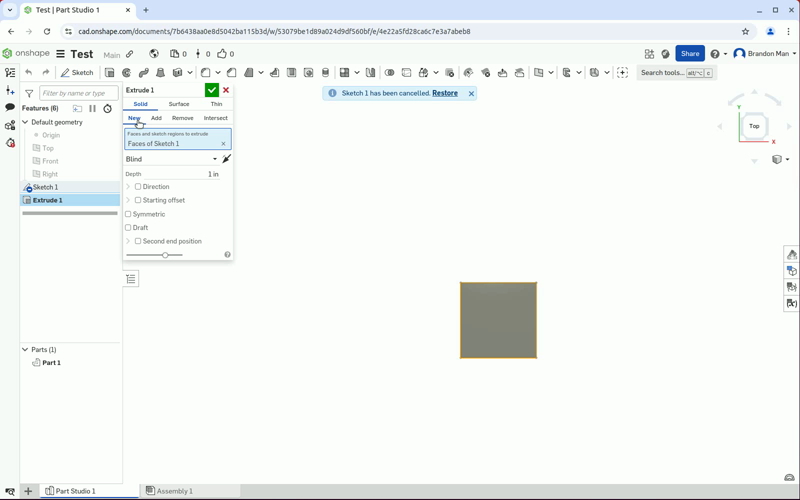
key(tab, 4)
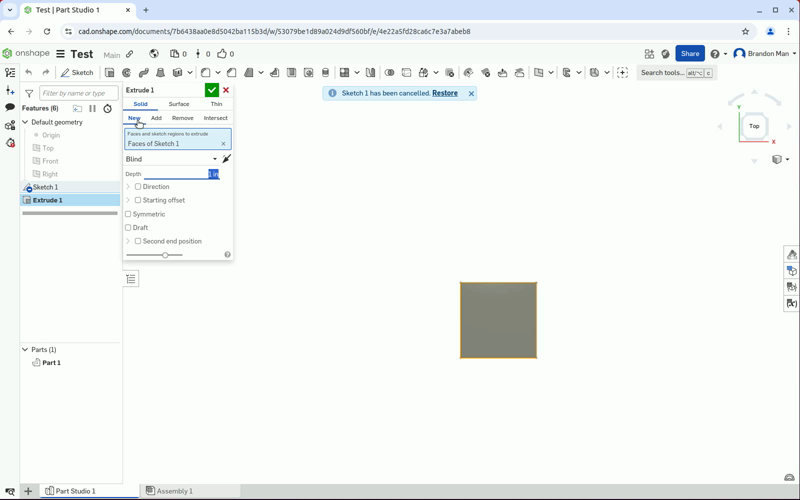
text(23.108)
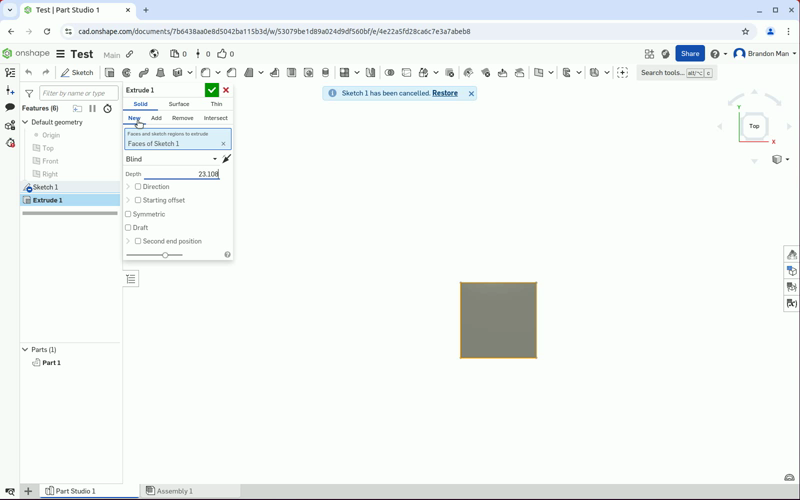
key(enter)
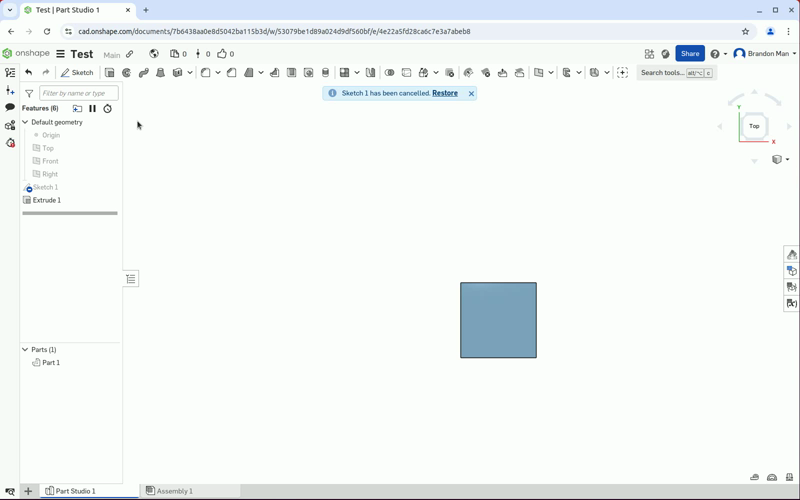
key(shift+h)
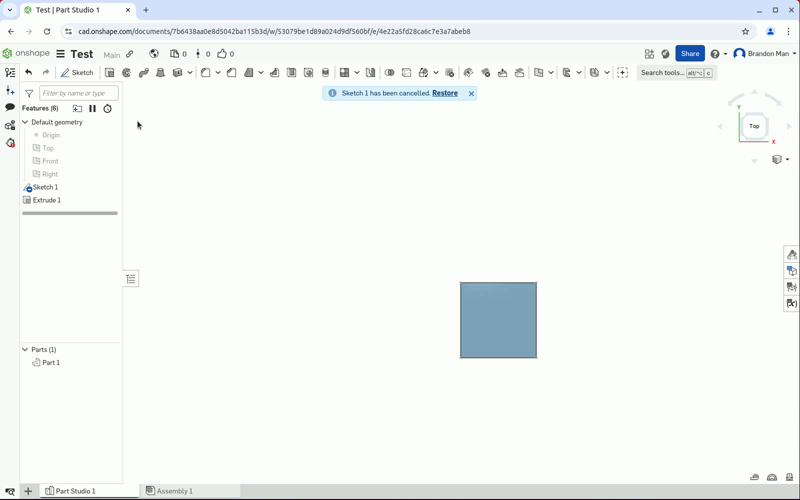
key(shift+h)
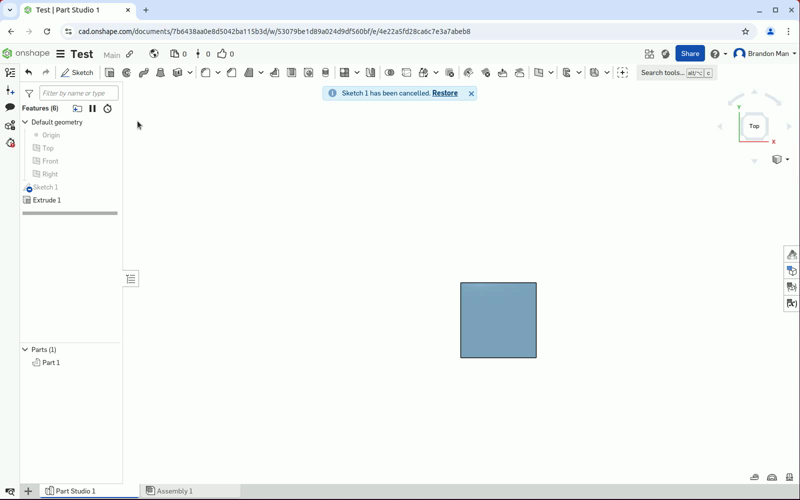
mouse_move(73, 189)
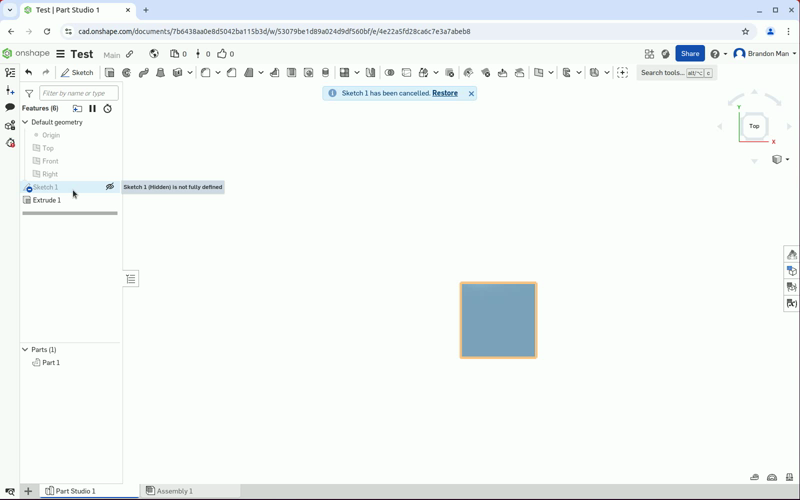
click(73, 189)
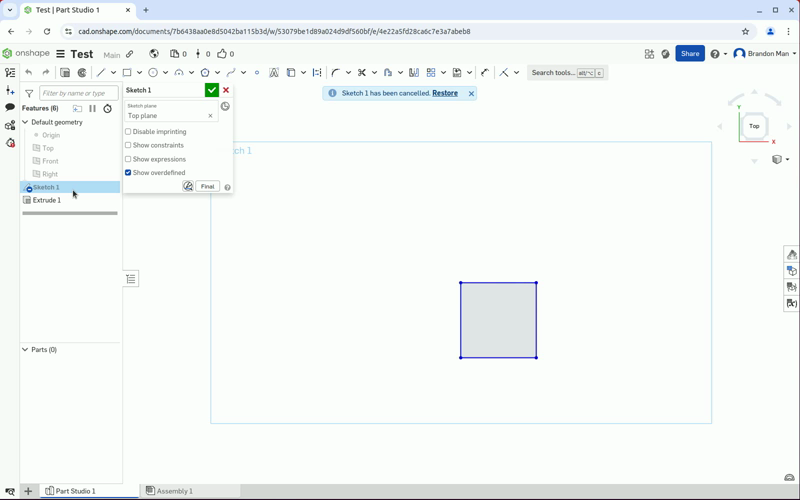
mouse_move(229, 92)
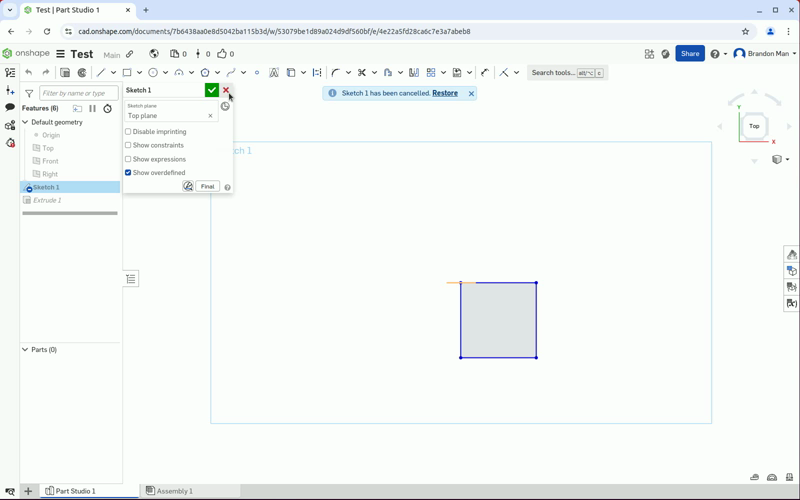
click(229, 92)
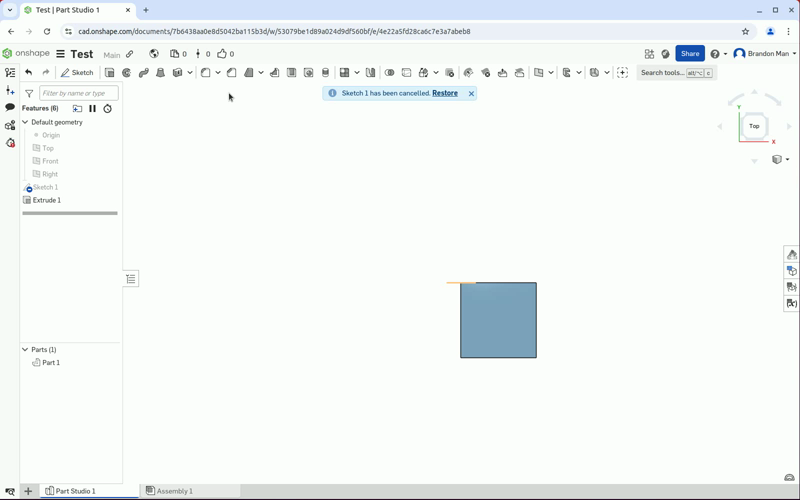
mouse_move(73, 352)
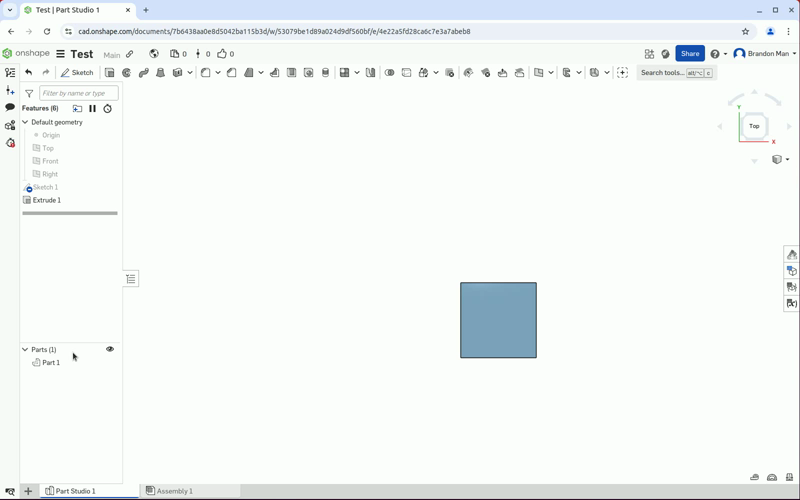
key(y)
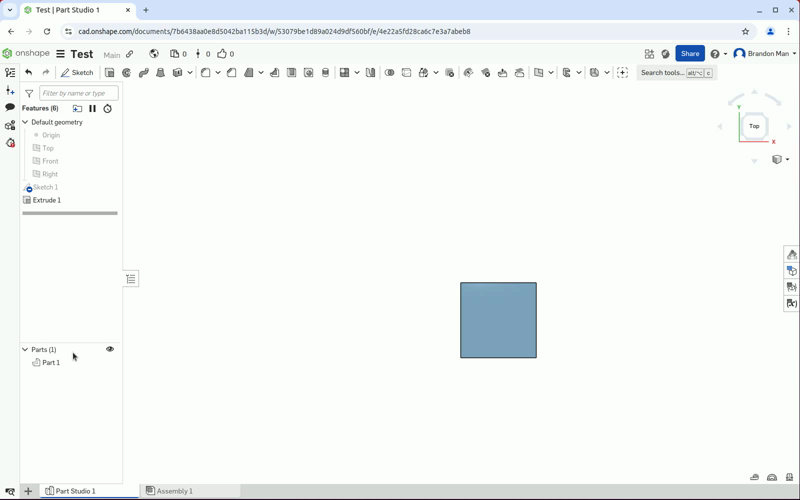
key(shift+p)
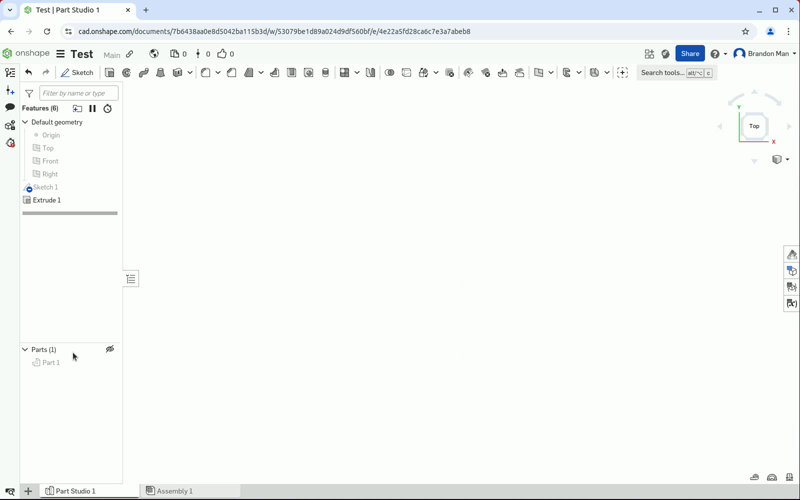
key(space)
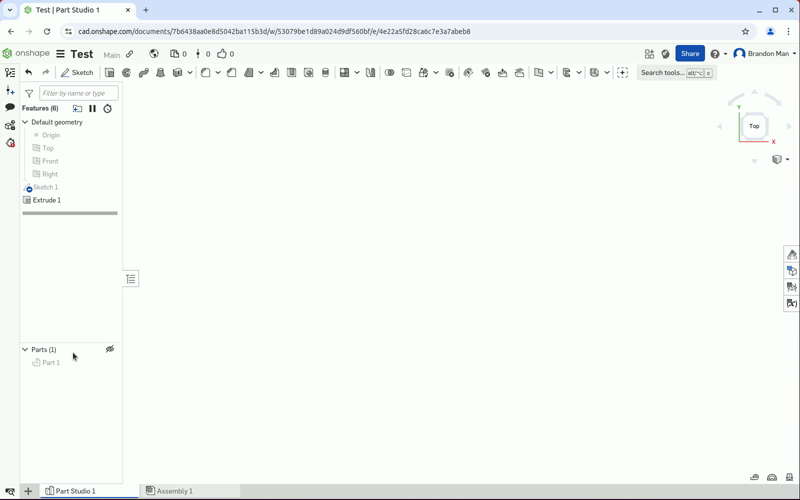
key_down(shift)
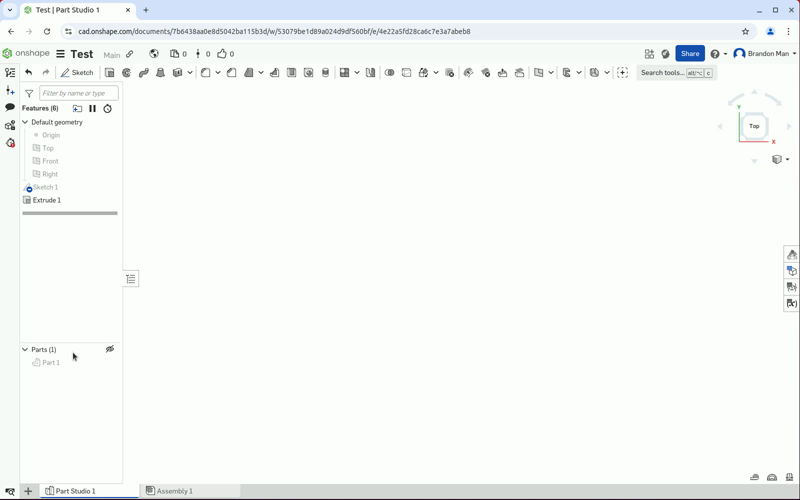
key(up)
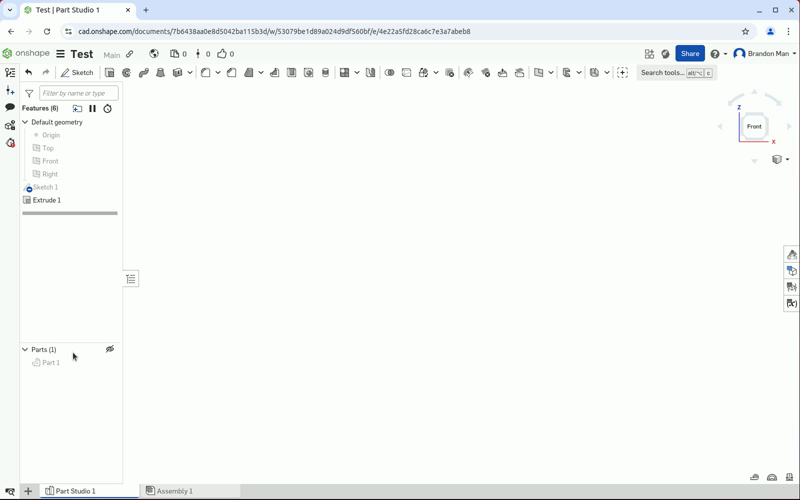
key_up(shift)
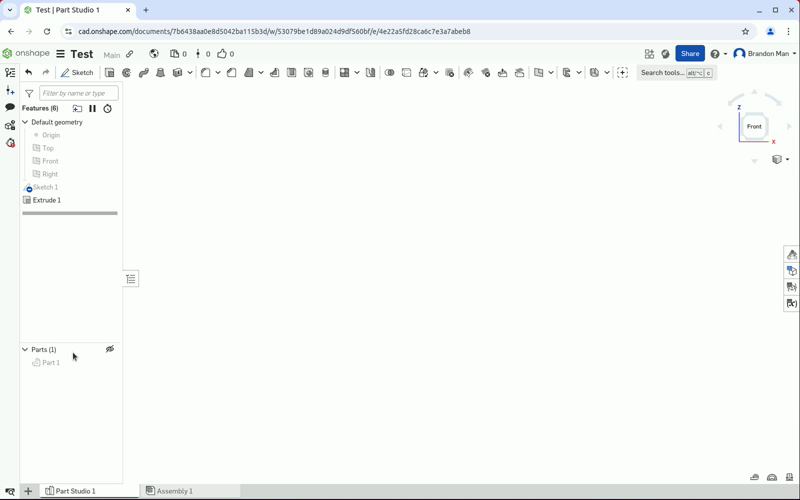
mouse_move(73, 352)
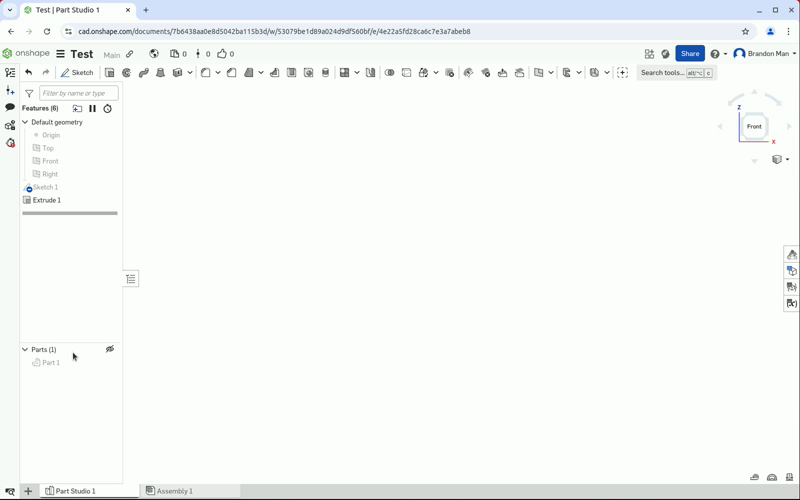
key(shift+y)
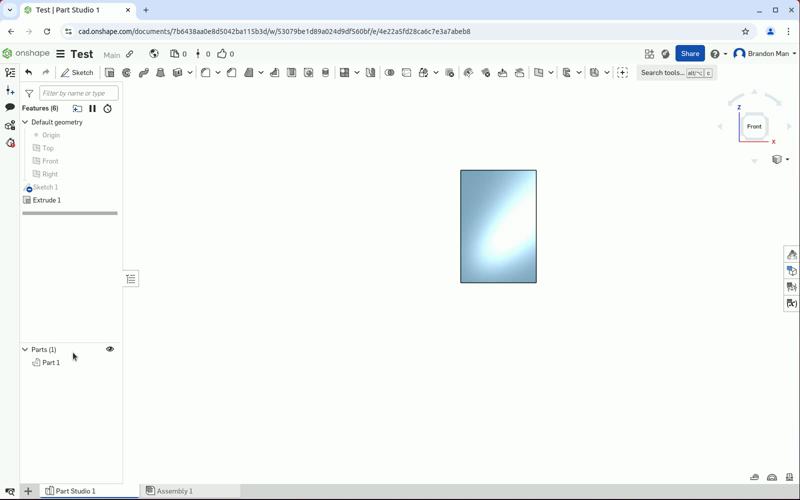
mouse_move(541, 75)
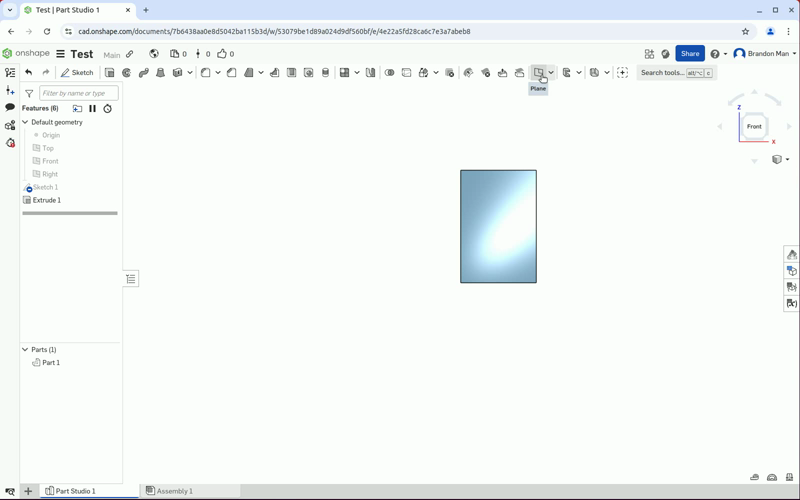
click(541, 75)
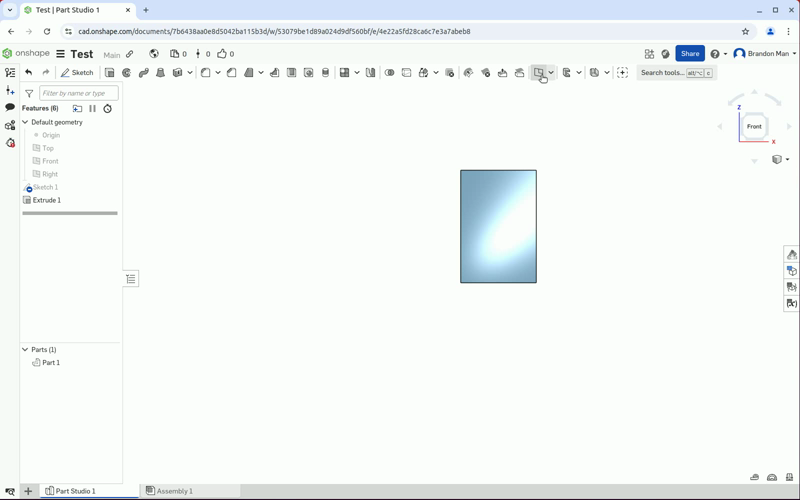
mouse_move(73, 163)
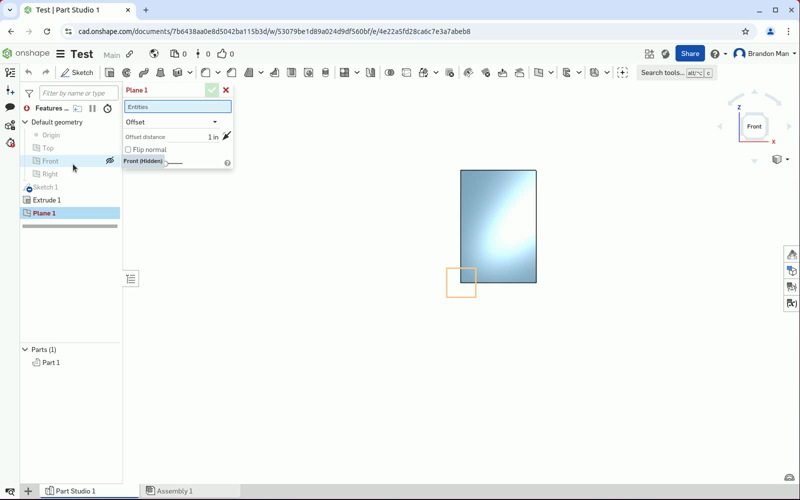
click(73, 163)
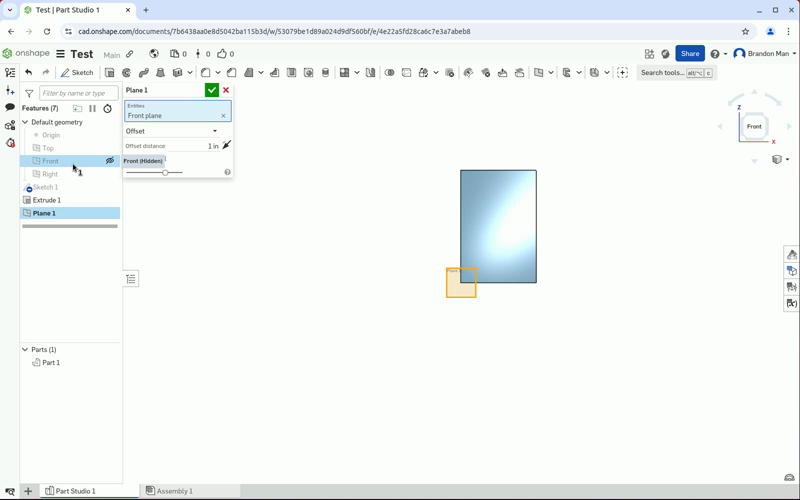
key(tab, 2)
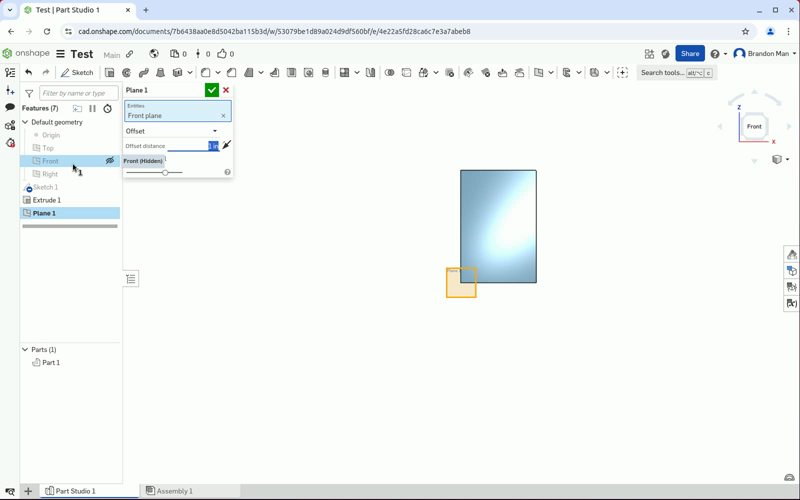
text(15.405)
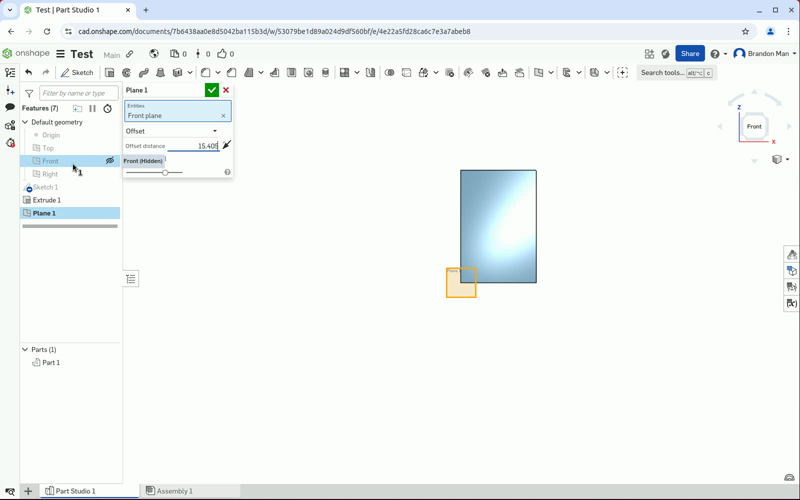
key(enter, 2)
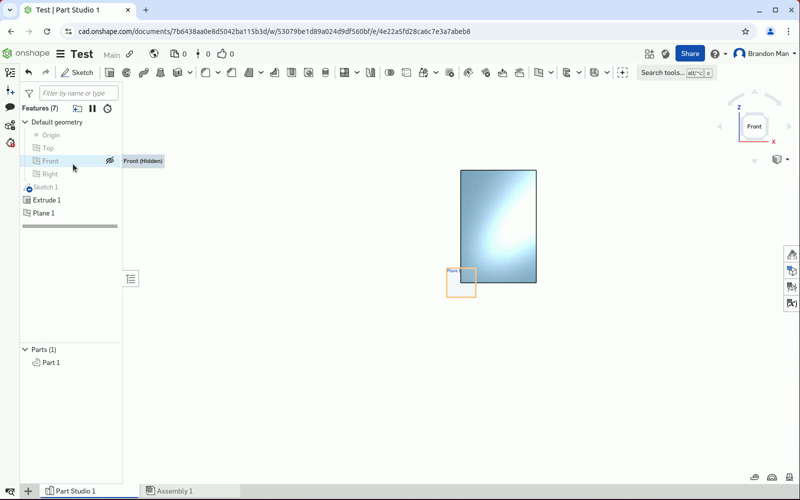
key(shift+s)
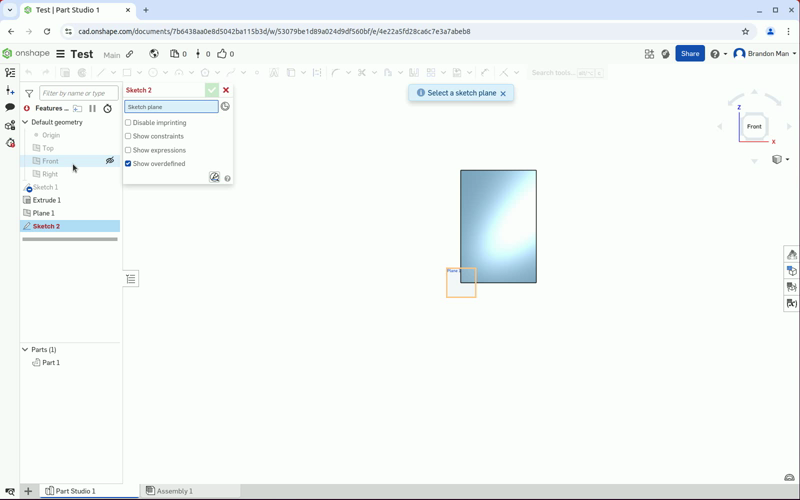
mouse_move(73, 215)
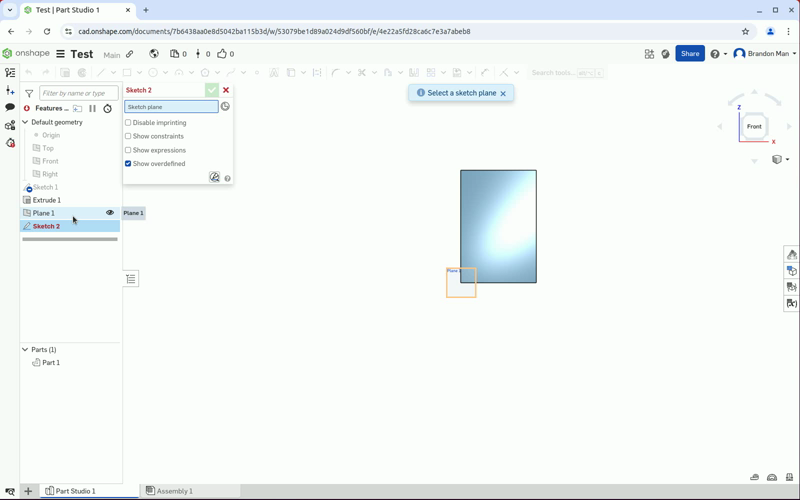
click(73, 215)
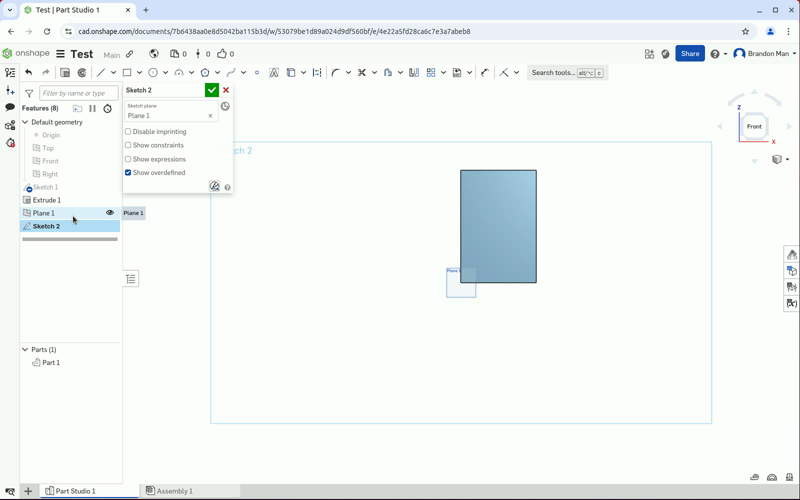
mouse_move(73, 352)
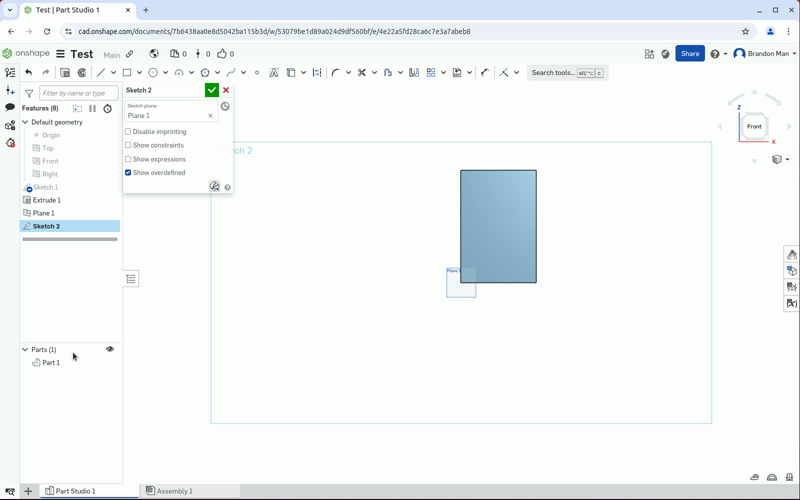
key(y)
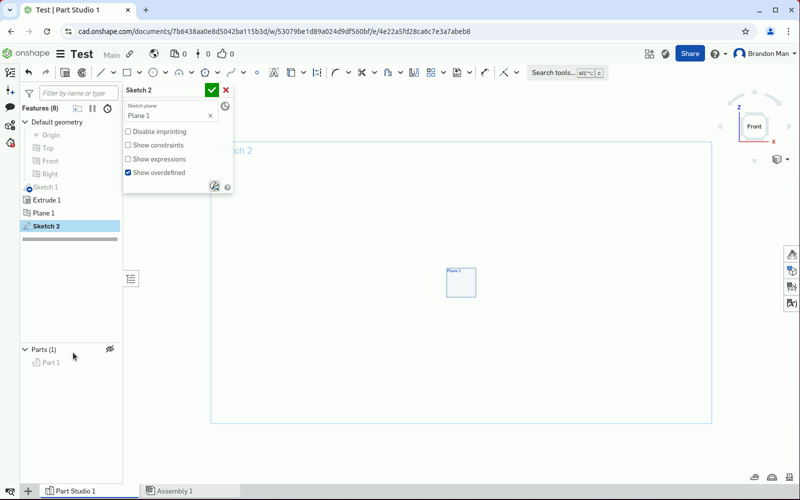
key(c)
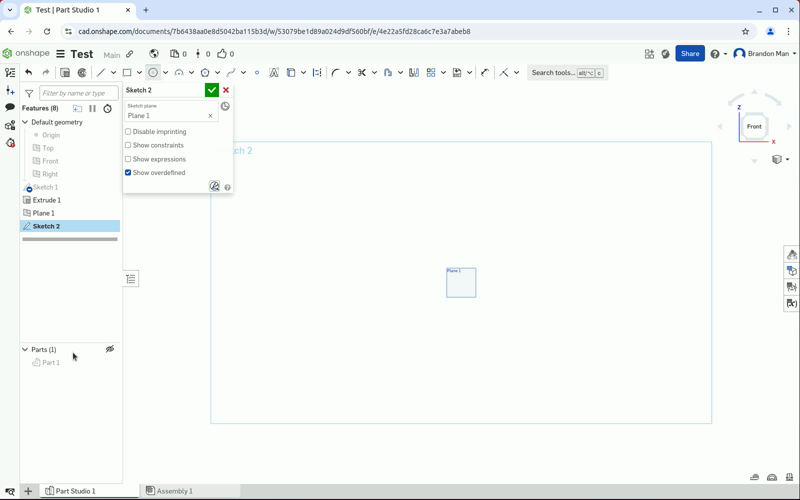
key_down(shift)
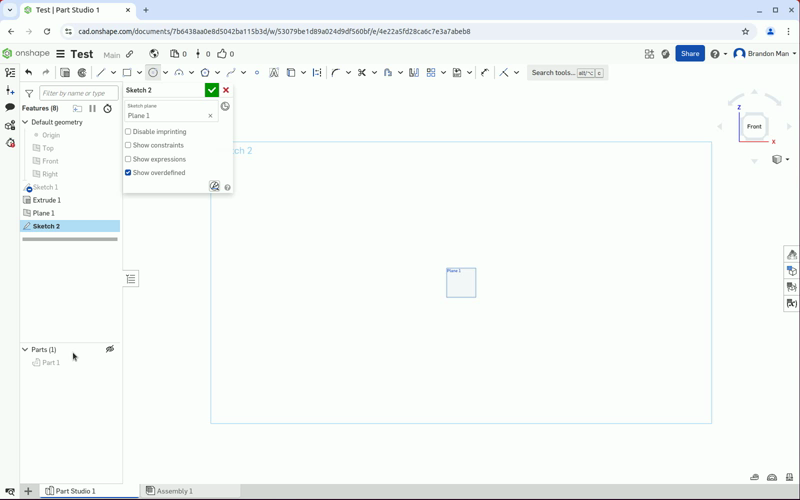
mouse_move(498, 220)
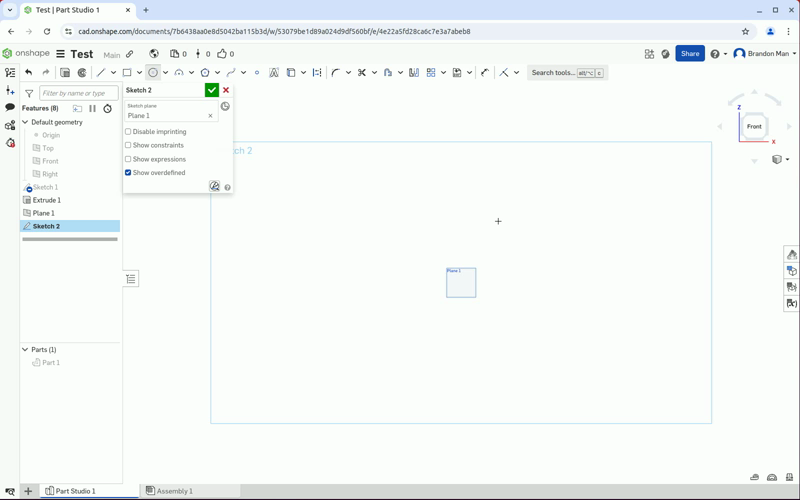
click(498, 220)
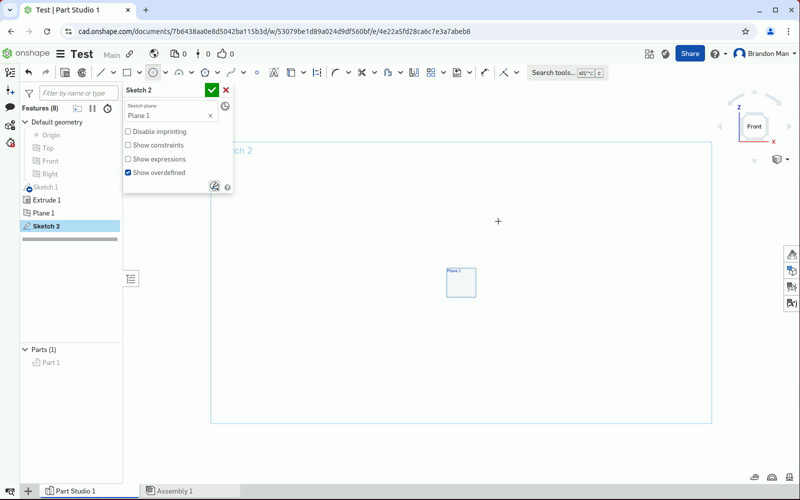
key_up(shift)
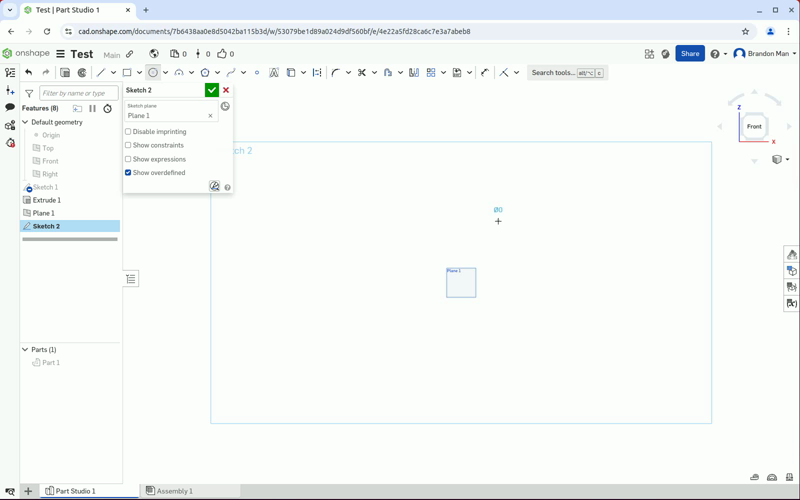
mouse_move(520, 220)
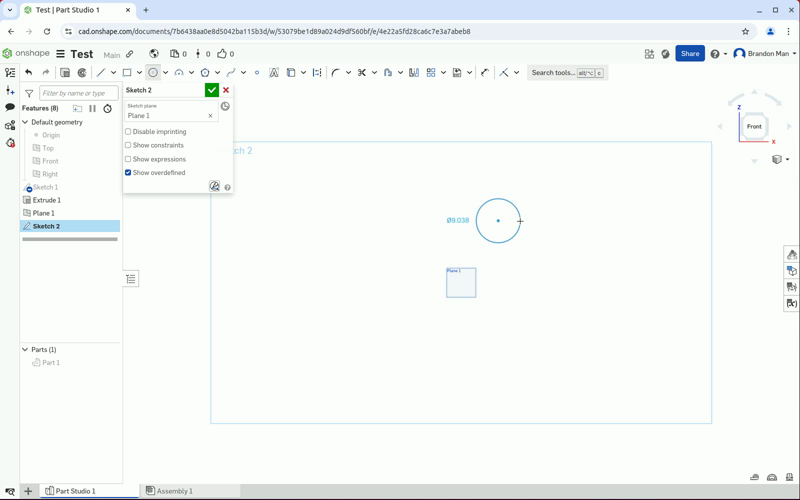
click(520, 220)
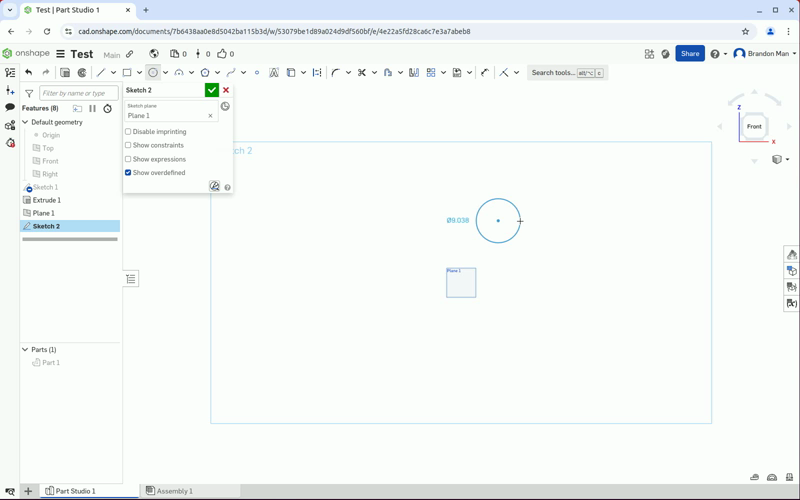
key(esc)
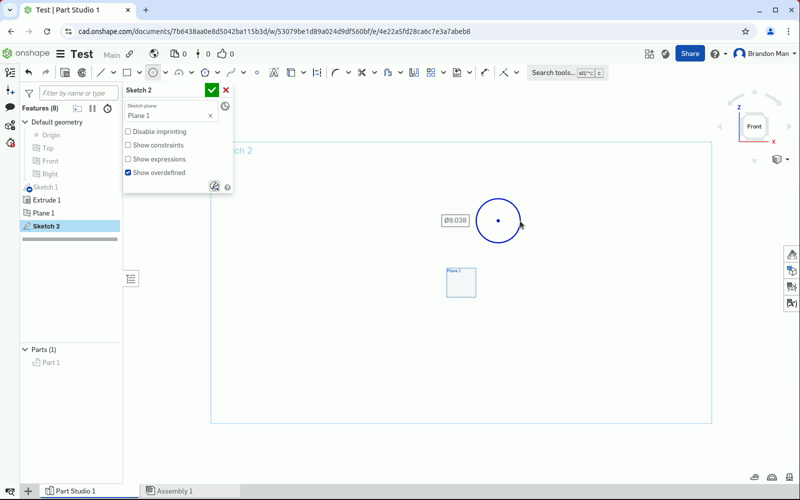
mouse_move(485, 213)
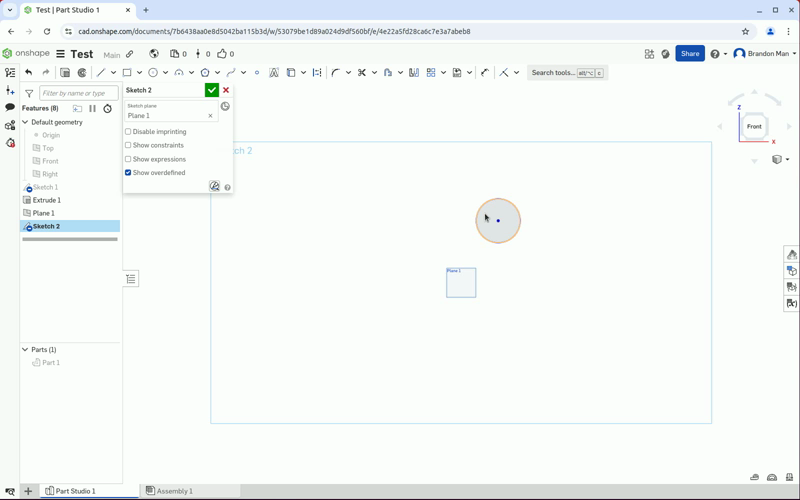
scroll(6)
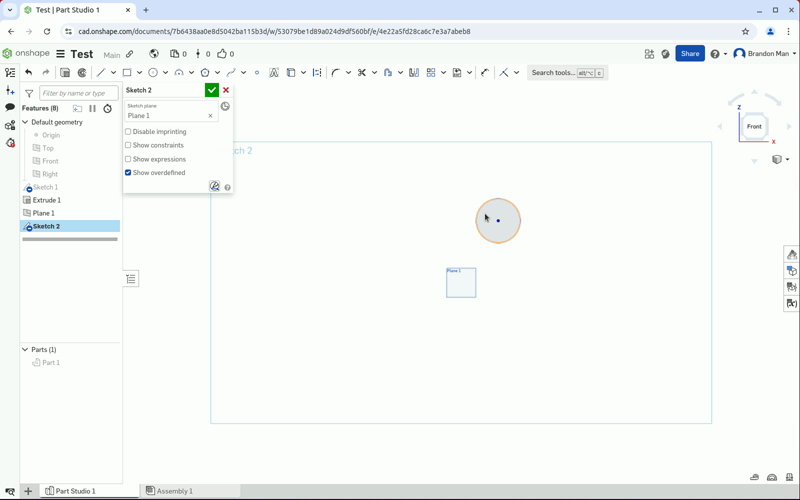
scroll(6)
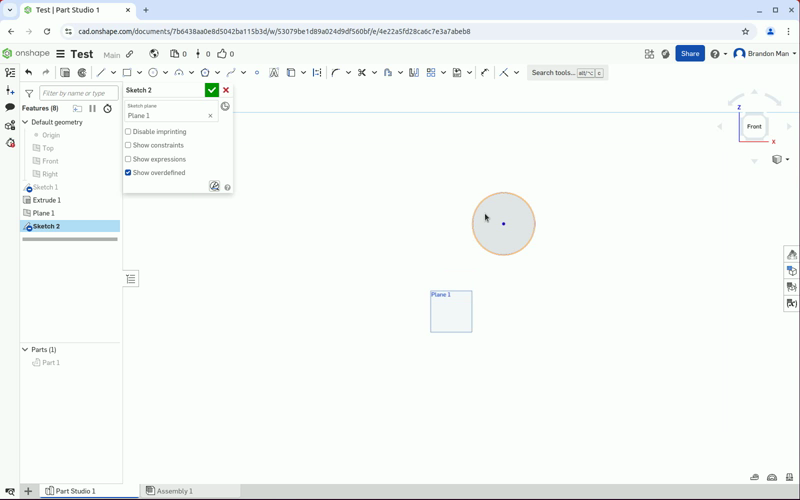
scroll(6)
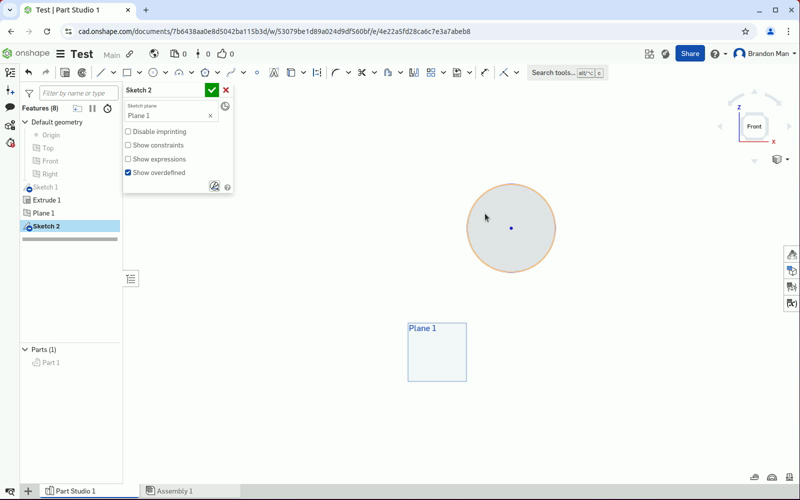
scroll(6)
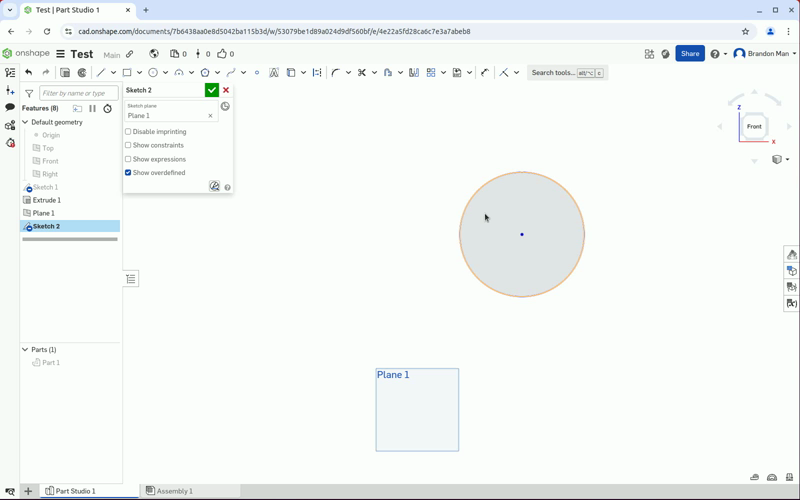
scroll(6)
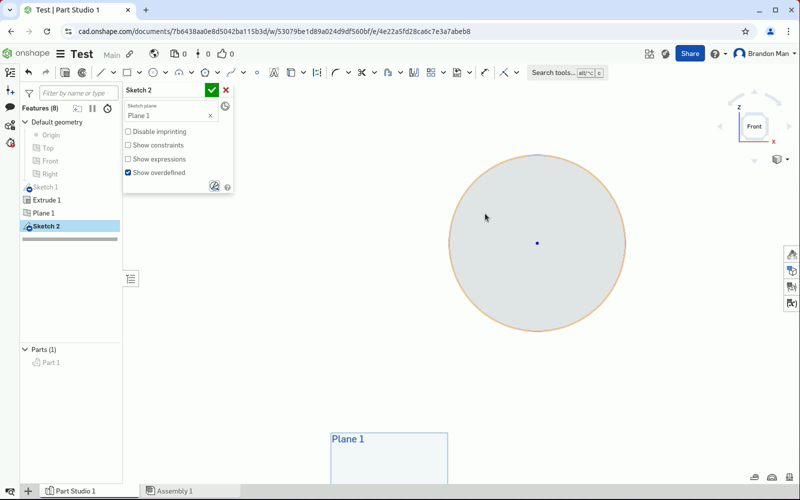
scroll(6)
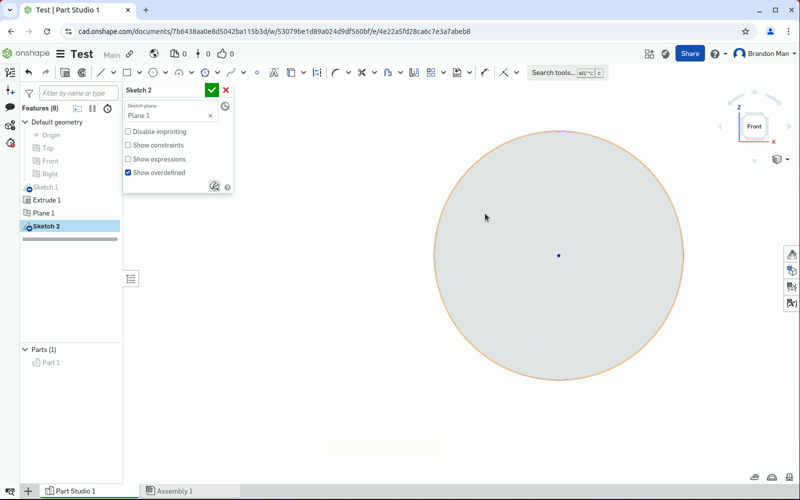
scroll(6)
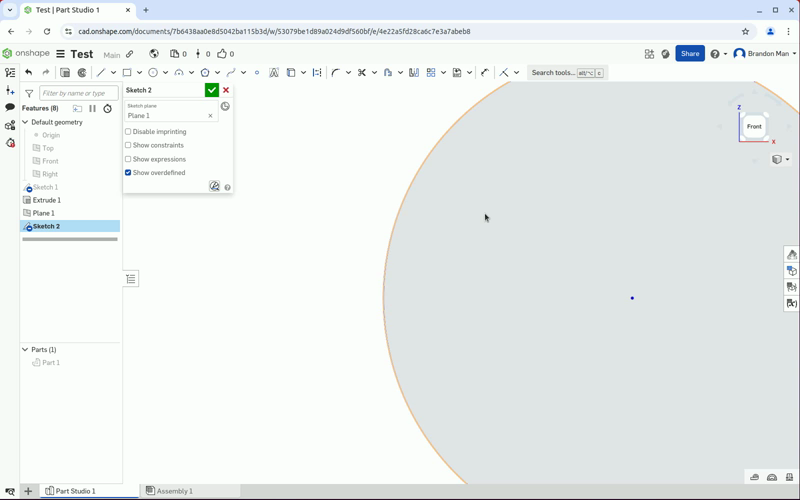
click(485, 213)
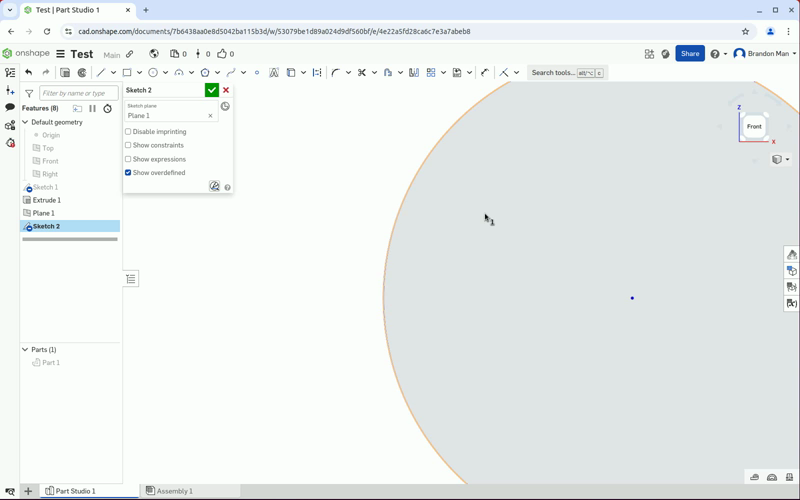
scroll(-6)
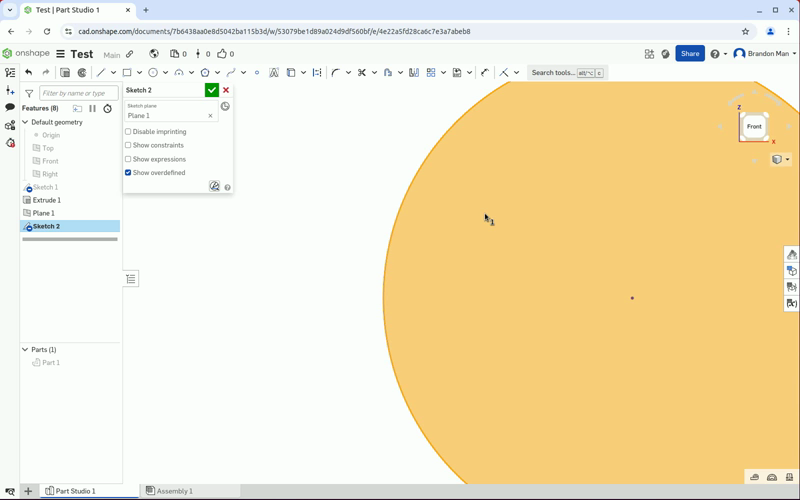
scroll(-6)
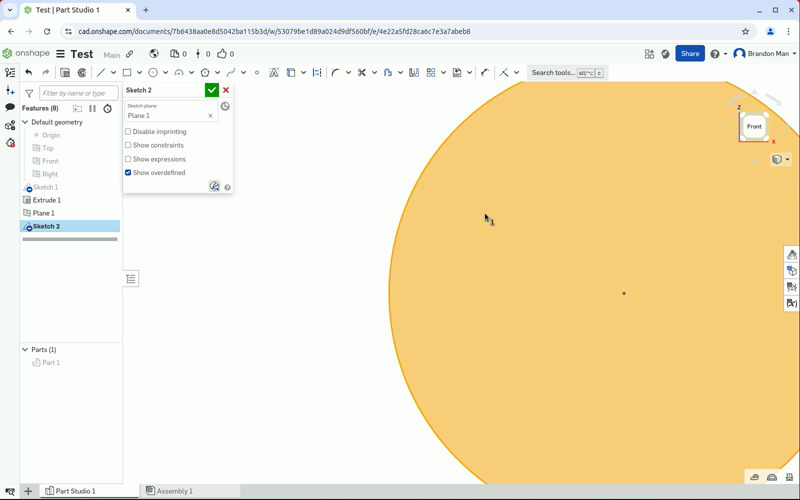
scroll(-6)
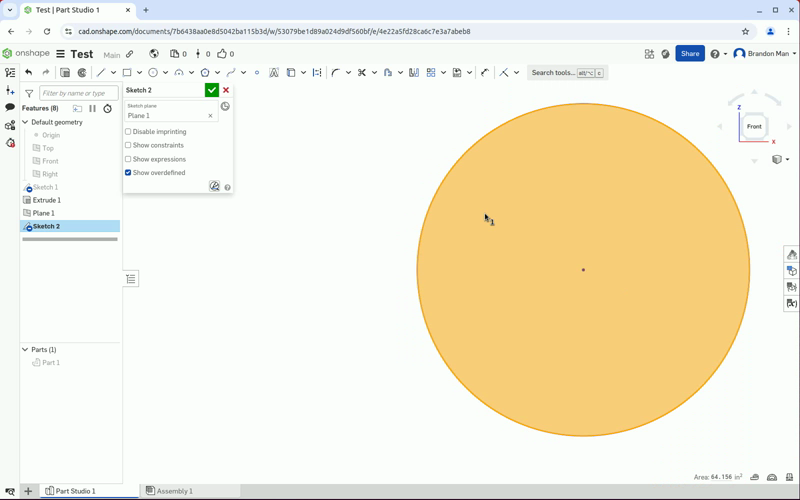
scroll(-6)
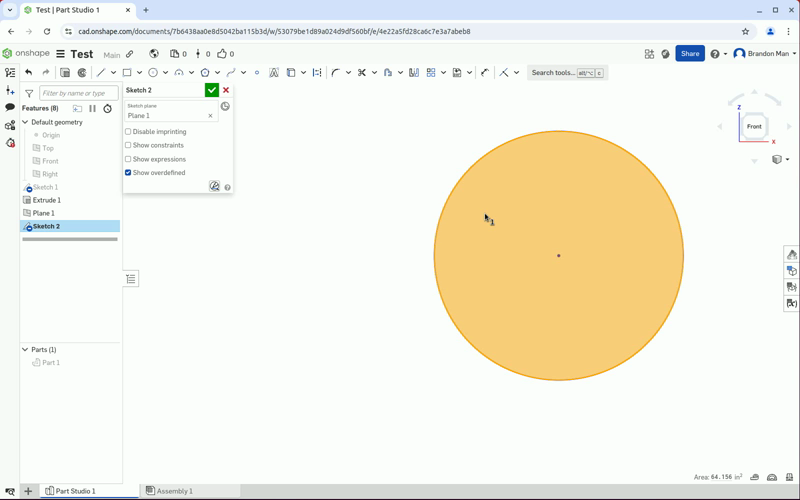
scroll(-6)
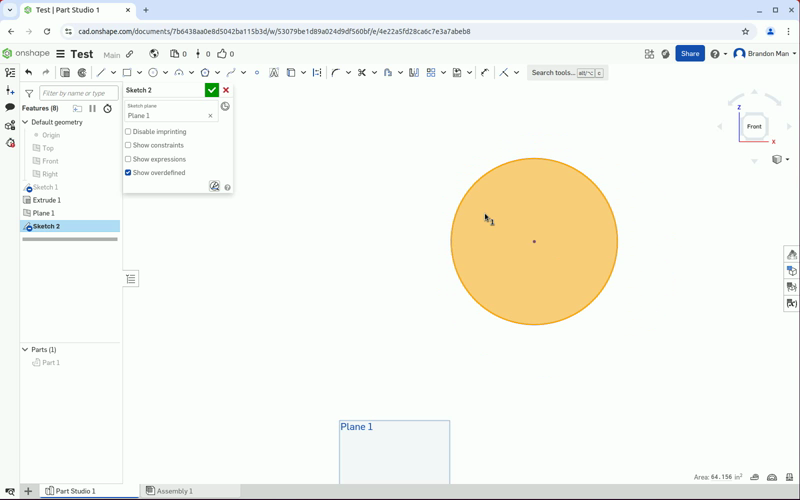
scroll(-6)
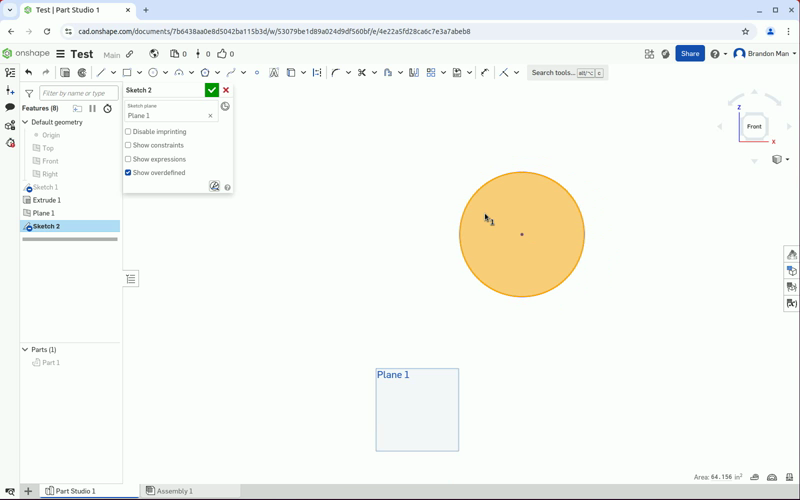
scroll(-6)
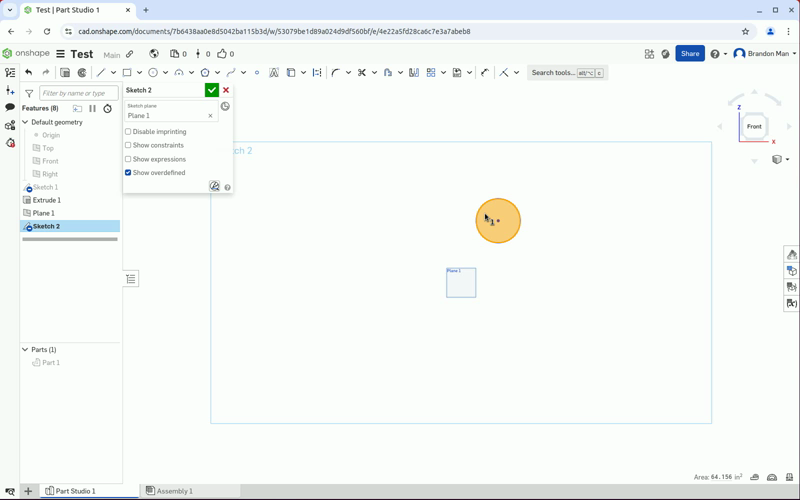
mouse_move(73, 352)
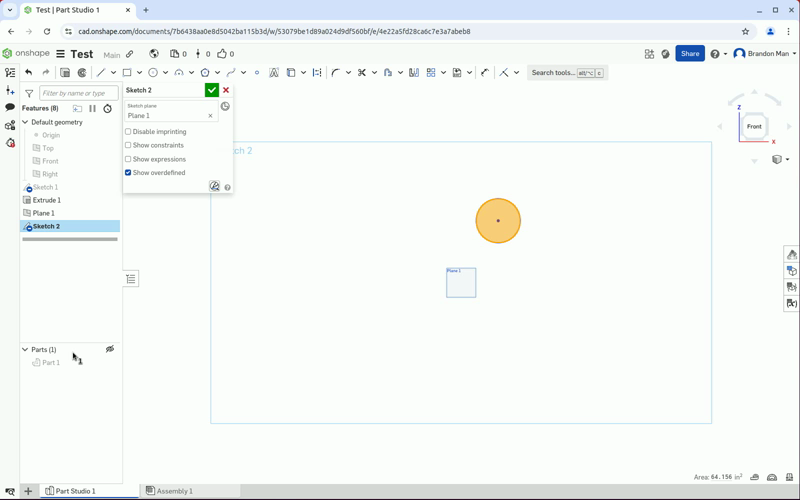
key(shift+y)
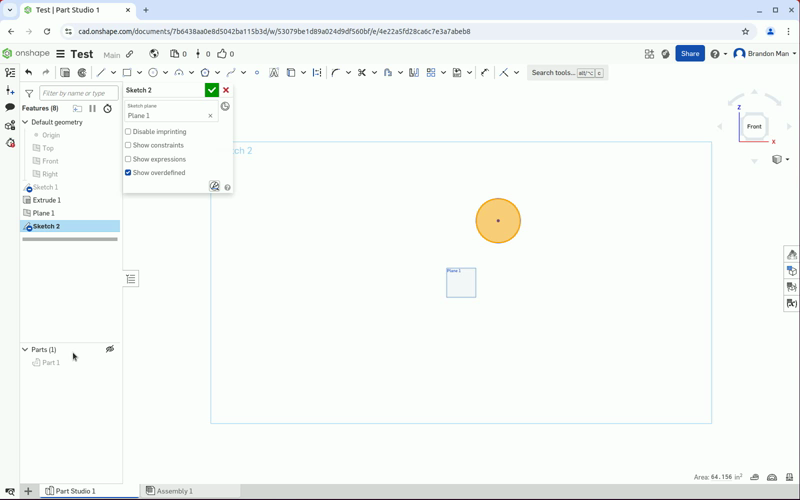
key(shift+e)
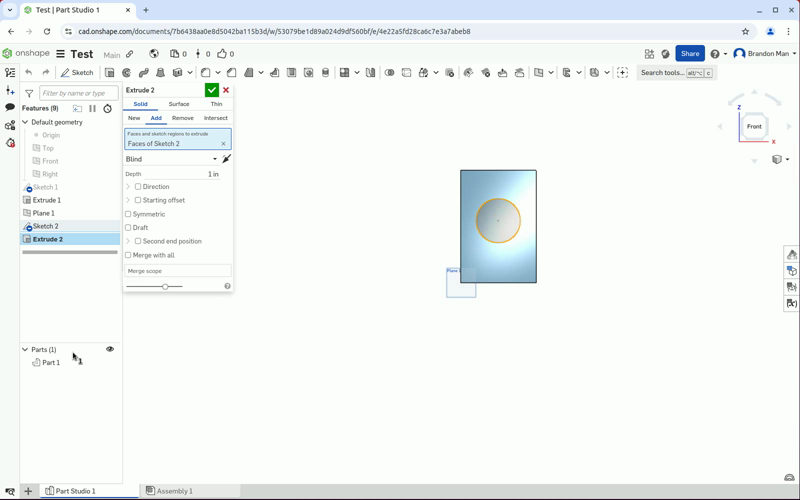
mouse_move(143, 106)
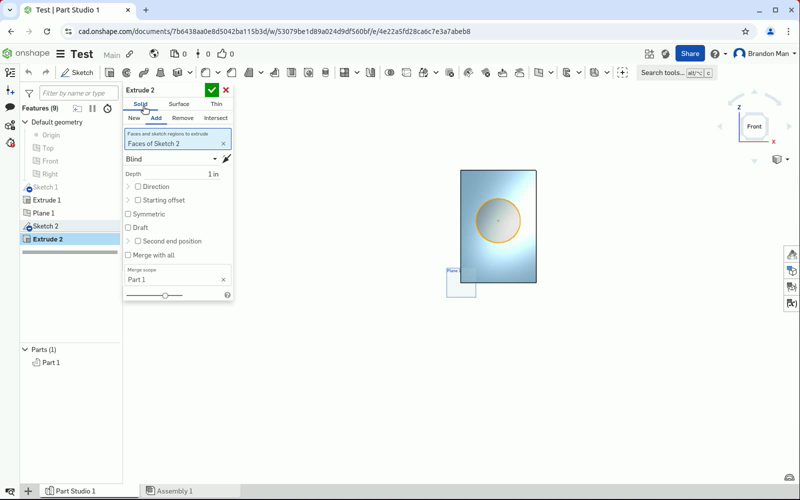
click(143, 106)
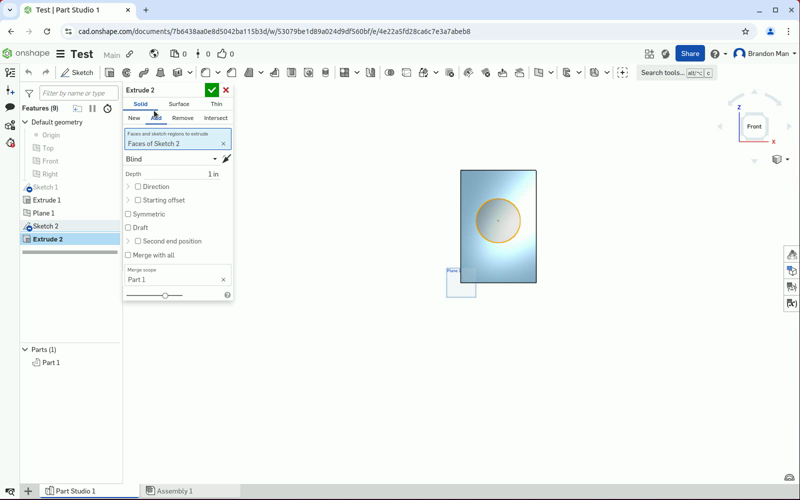
mouse_move(186, 120)
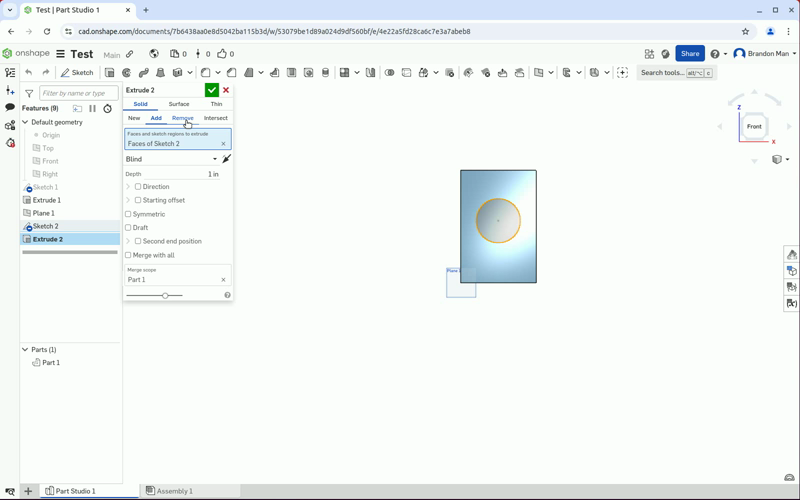
click(186, 120)
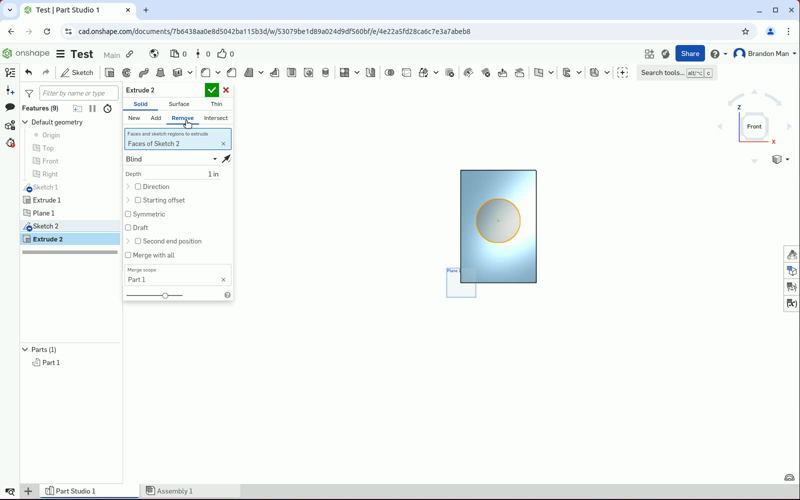
key(tab, 4)
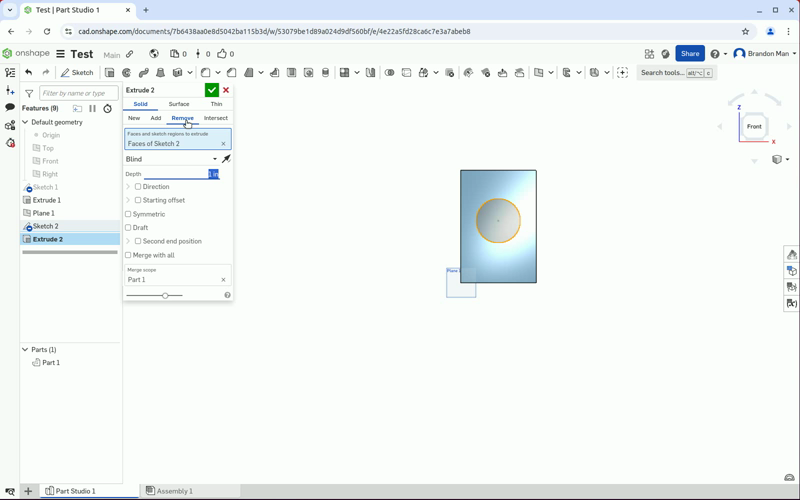
text(3.851)
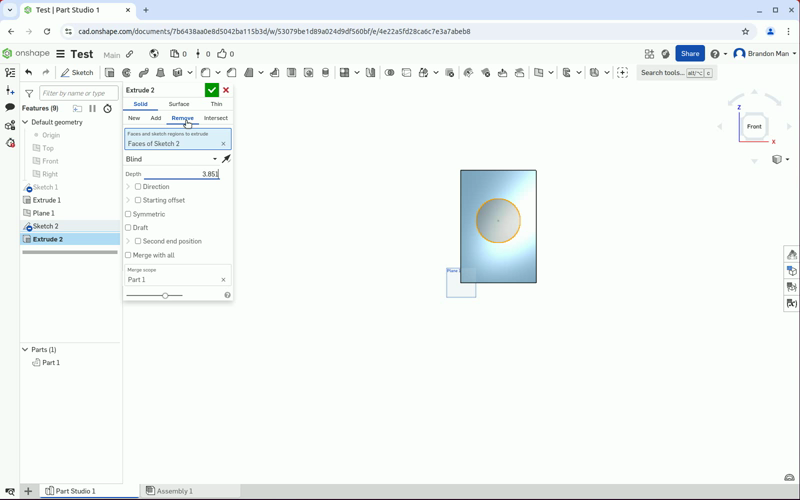
key(tab, 6)
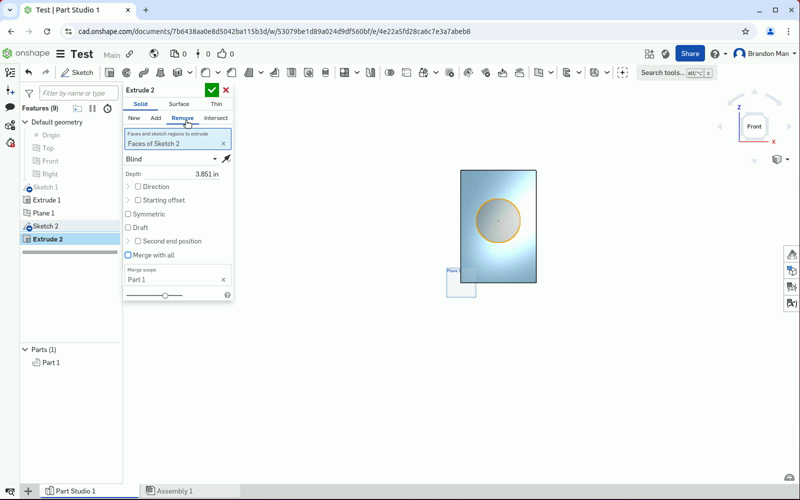
key(space)
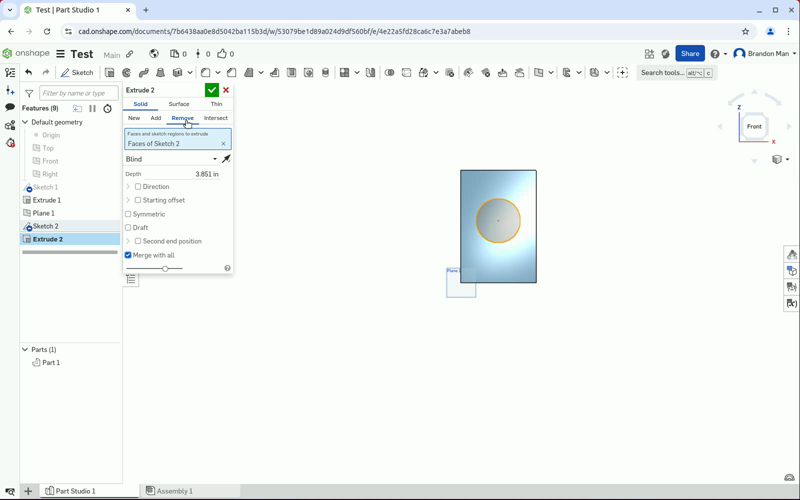
key(enter)
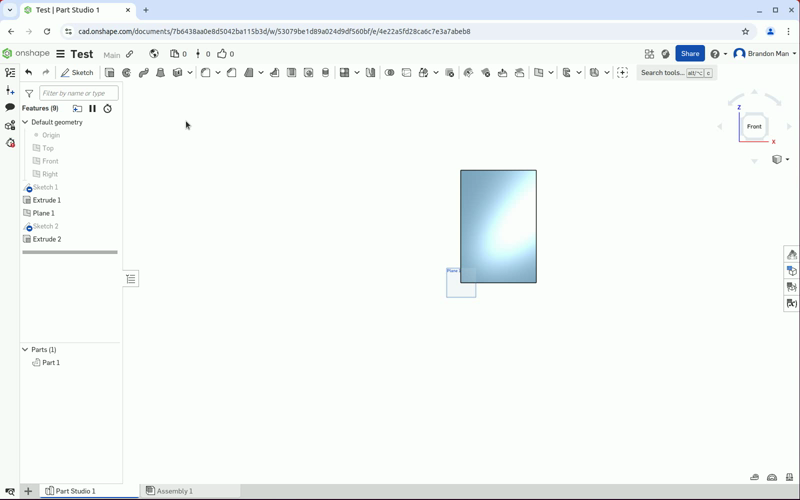
key(shift+h)
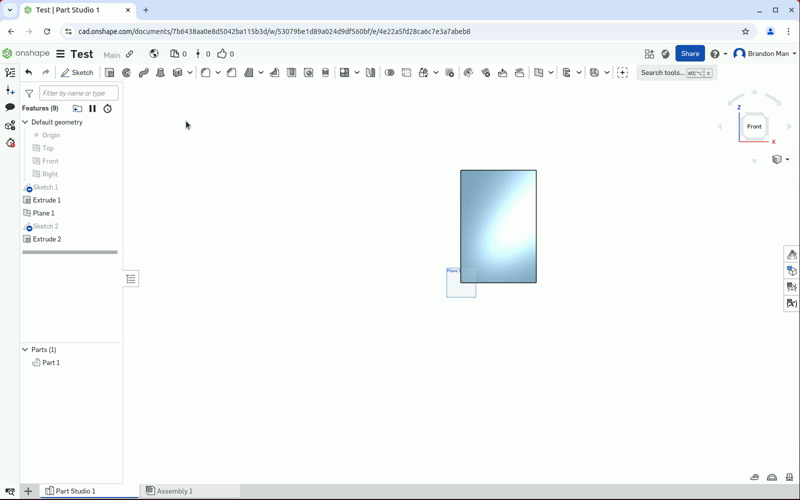
key(shift+h)
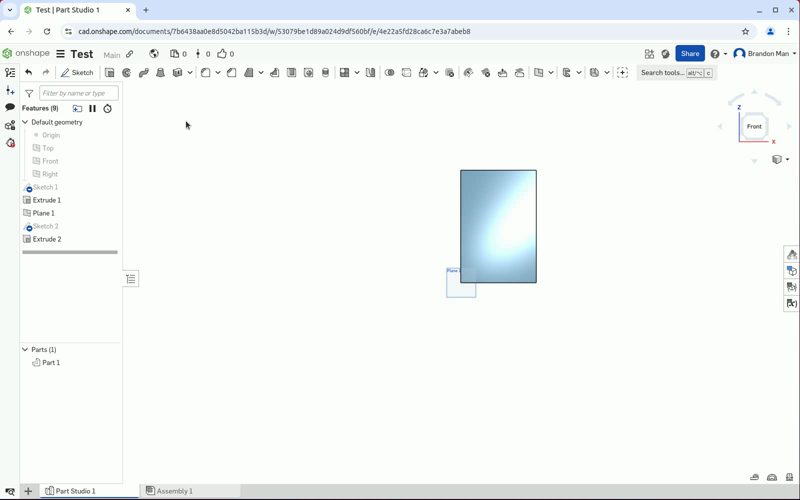
key(shift+7)
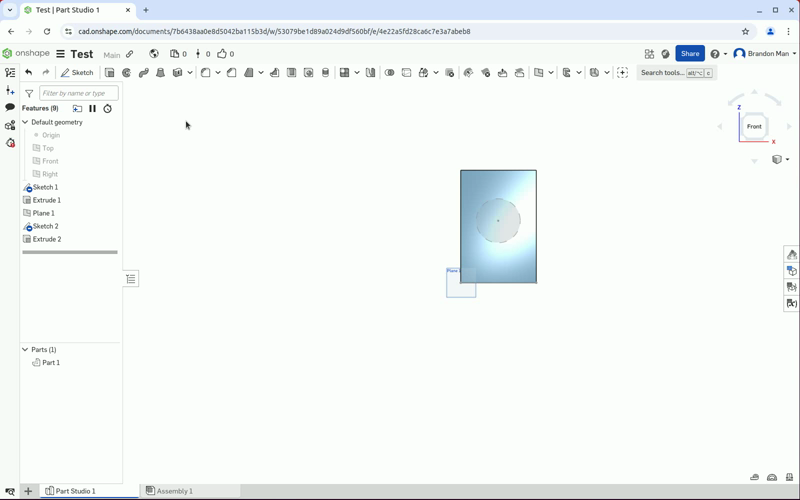
key(left, 2)
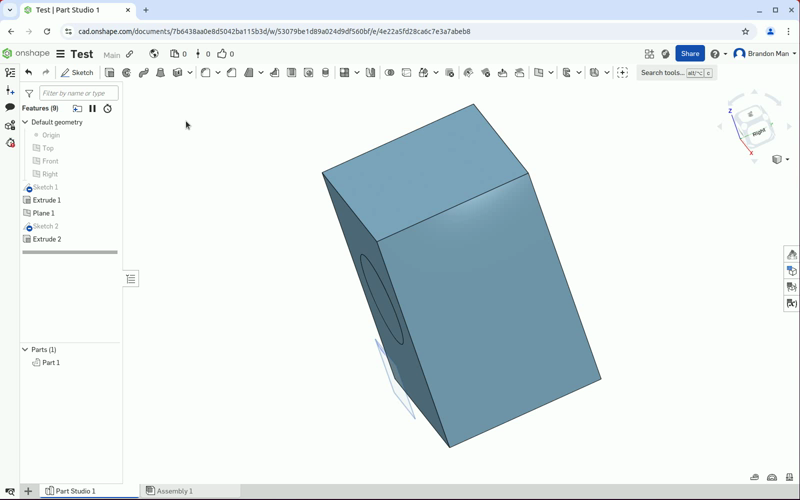
key(down, 2)
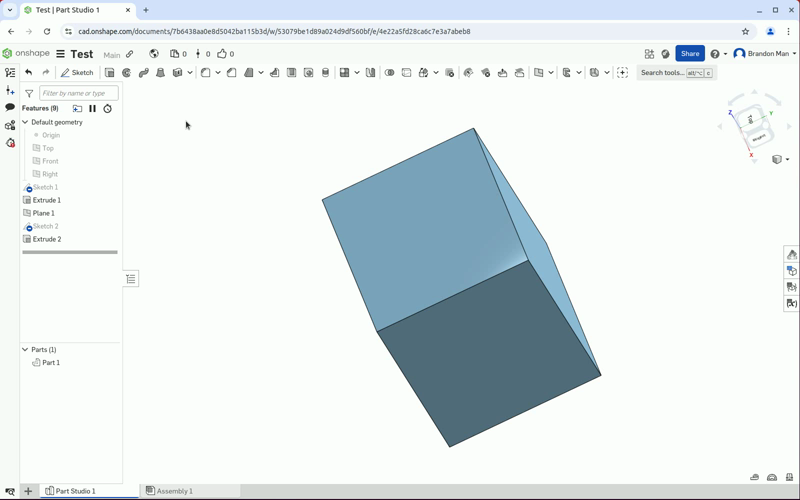
key(up, 2)
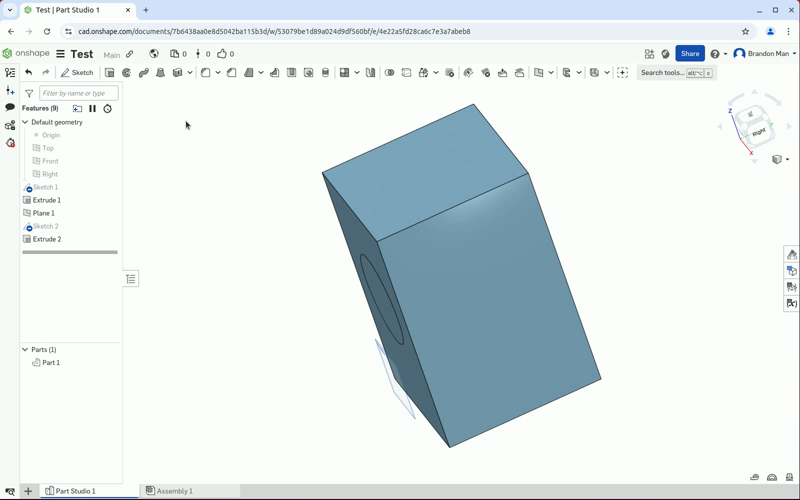
key(right, 2)
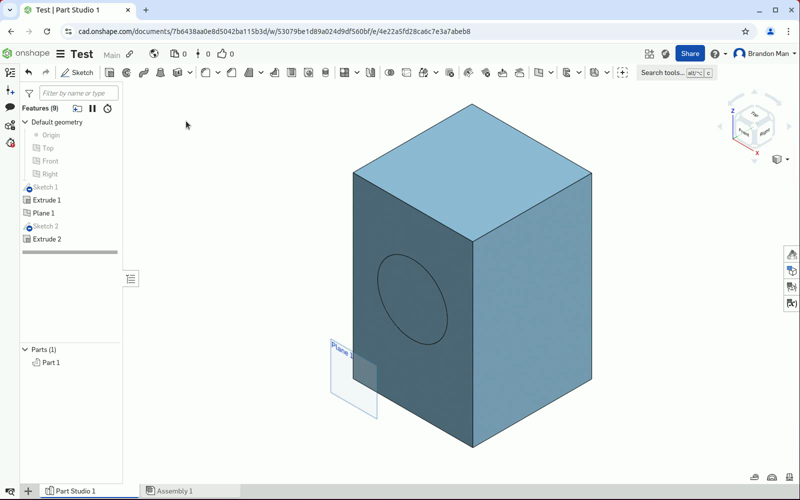
mouse_move(73, 189)
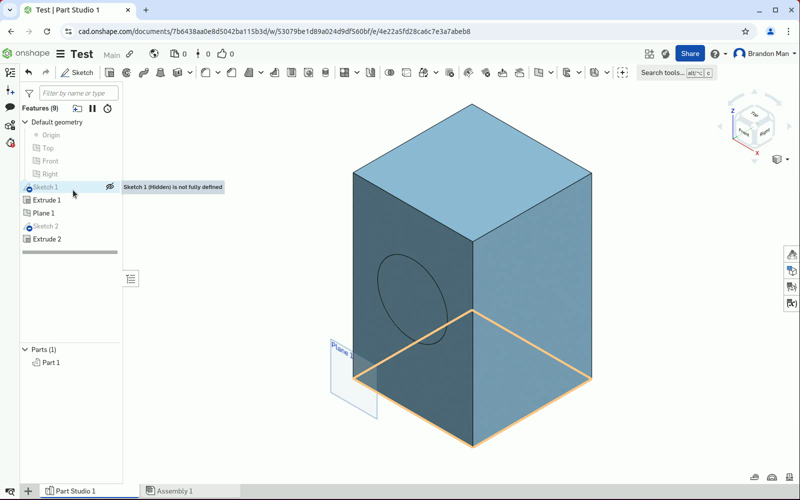
click(73, 189)